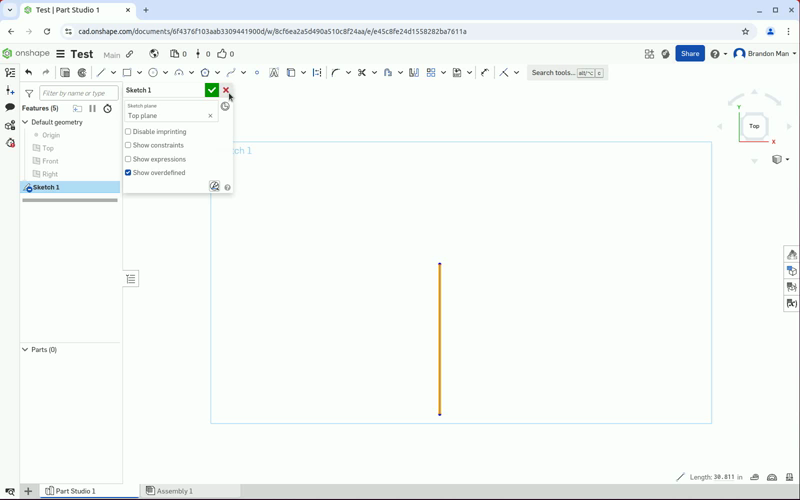
key(shift+h)
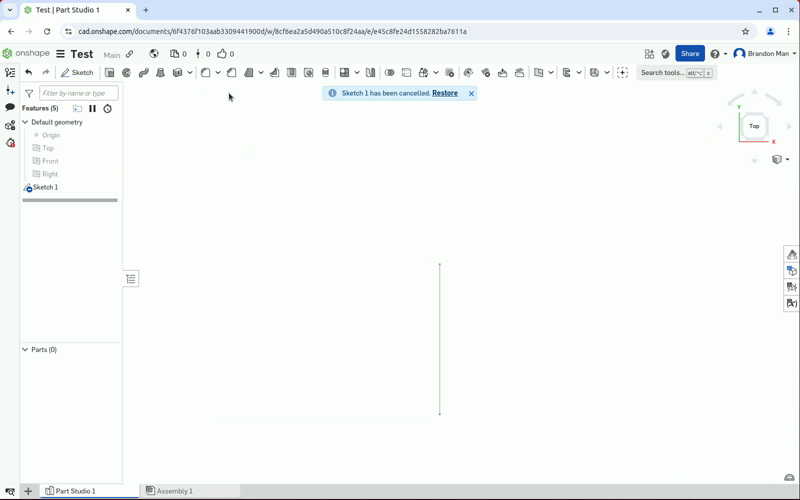
key(shift+s)
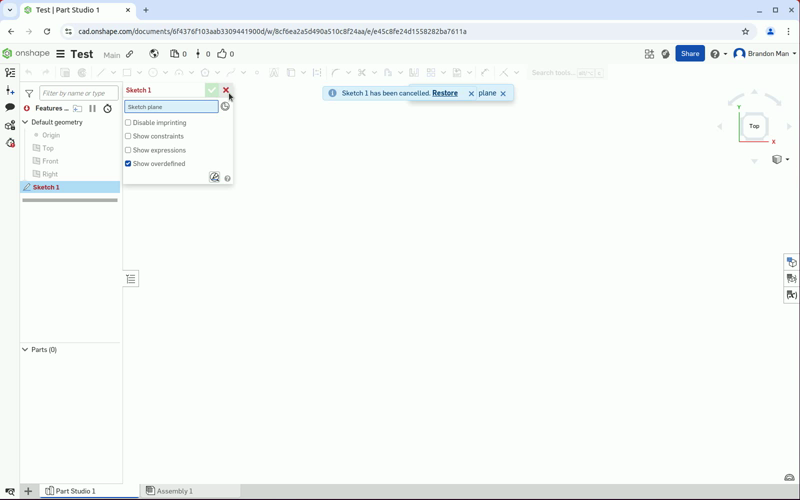
mouse_move(73, 150)
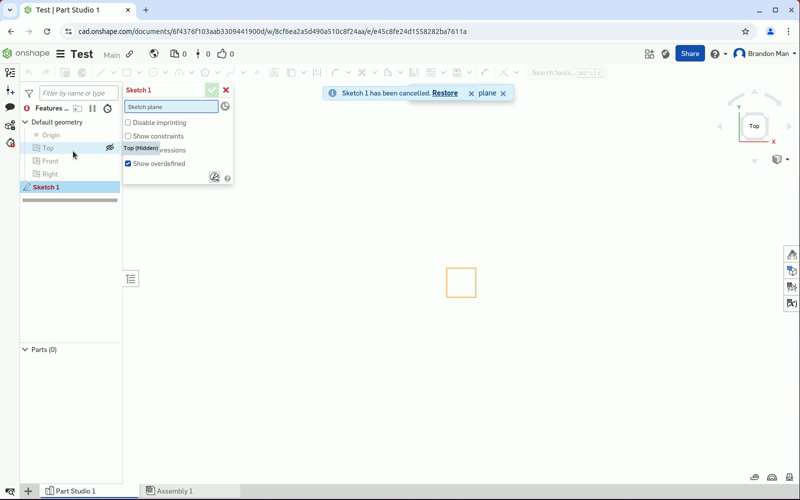
click(73, 150)
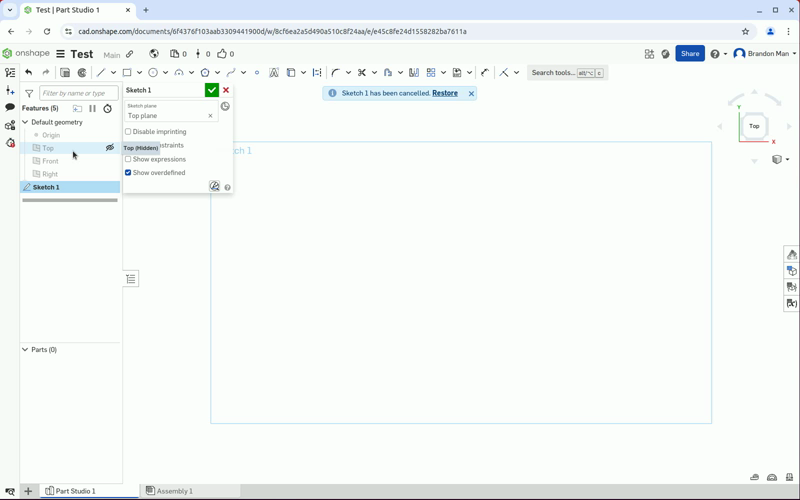
mouse_move(73, 352)
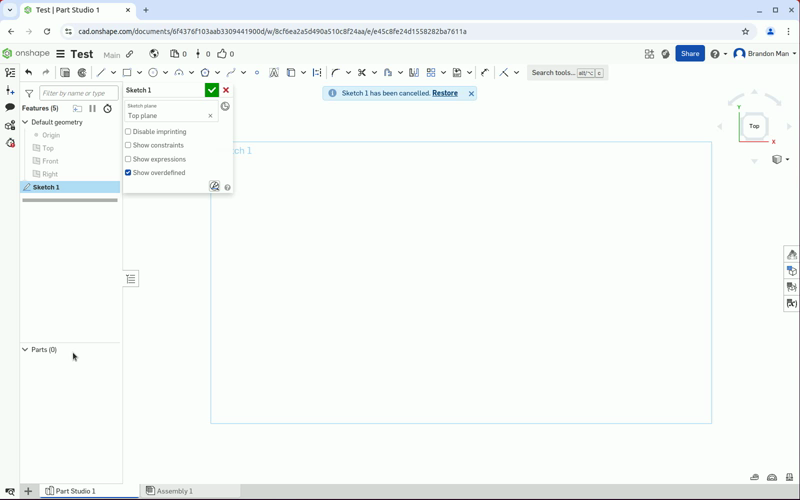
key(y)
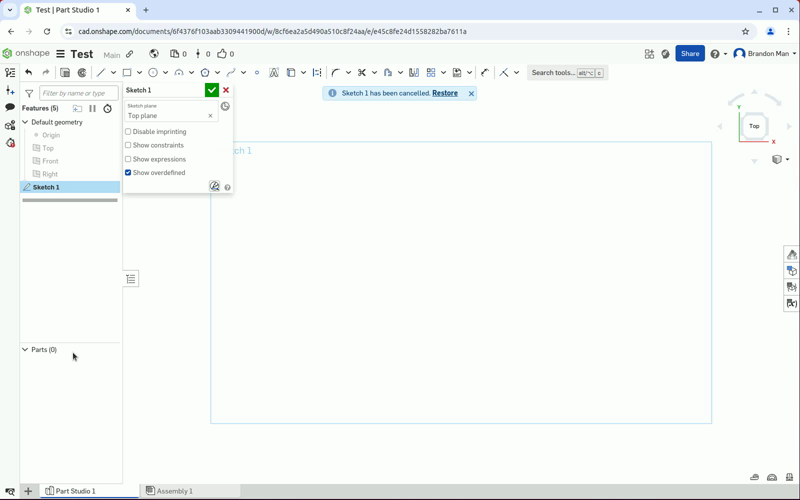
key(l)
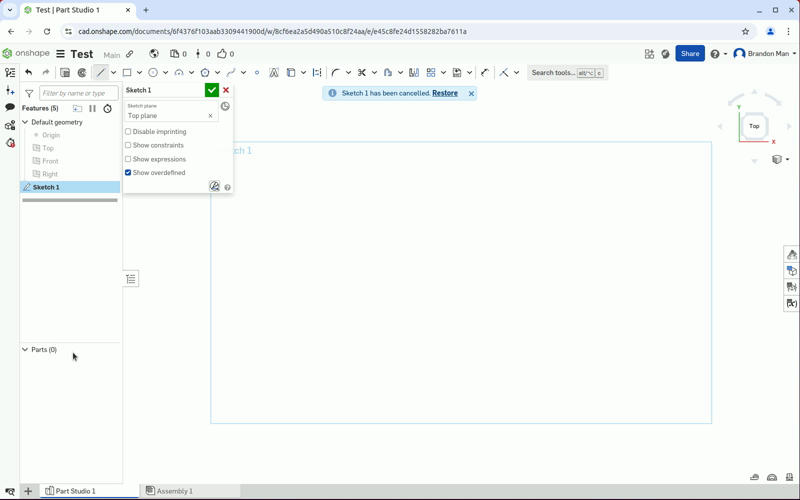
key_down(shift)
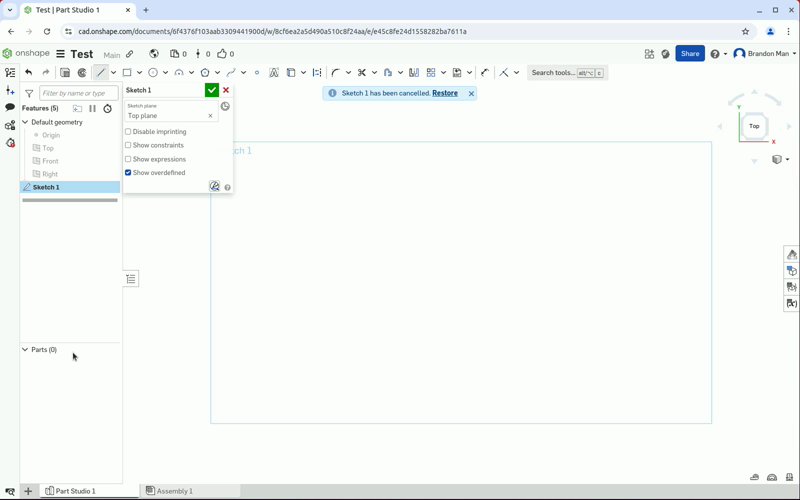
mouse_move(444, 171)
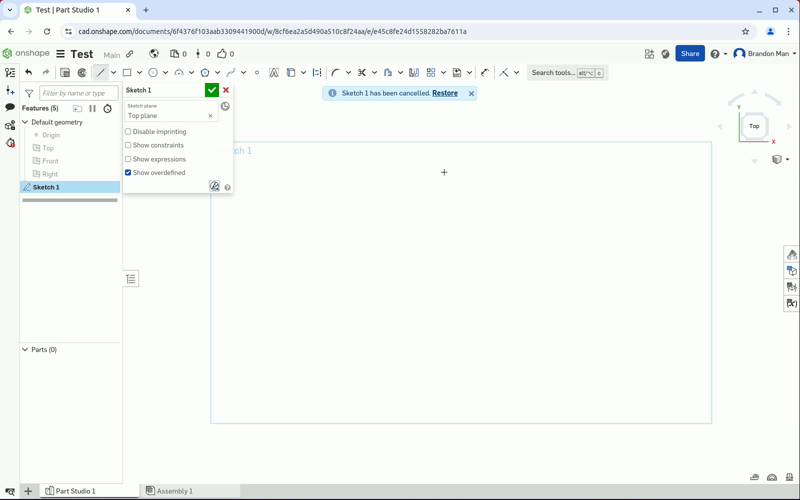
click(444, 171)
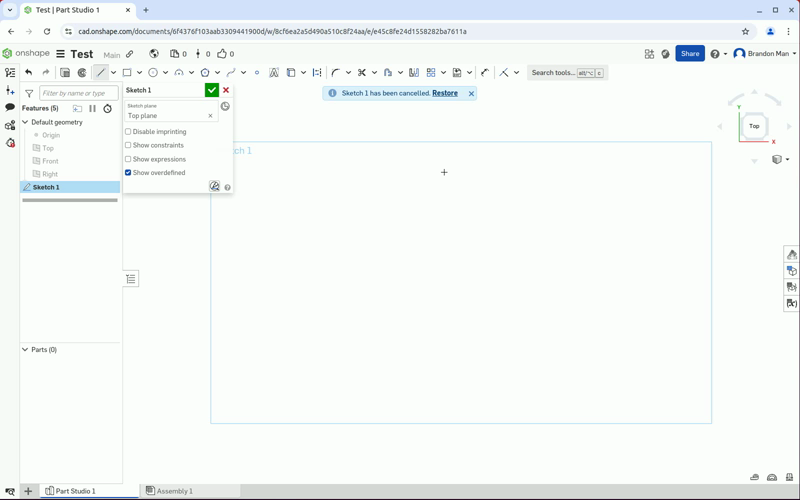
key_up(shift)
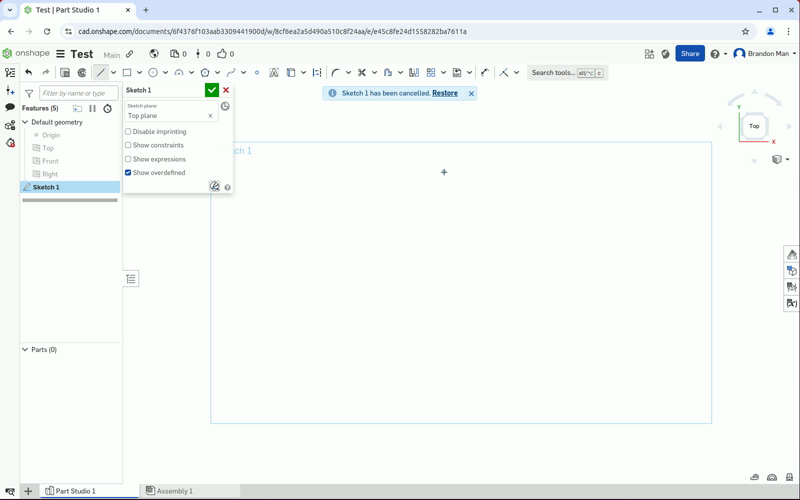
key_down(shift)
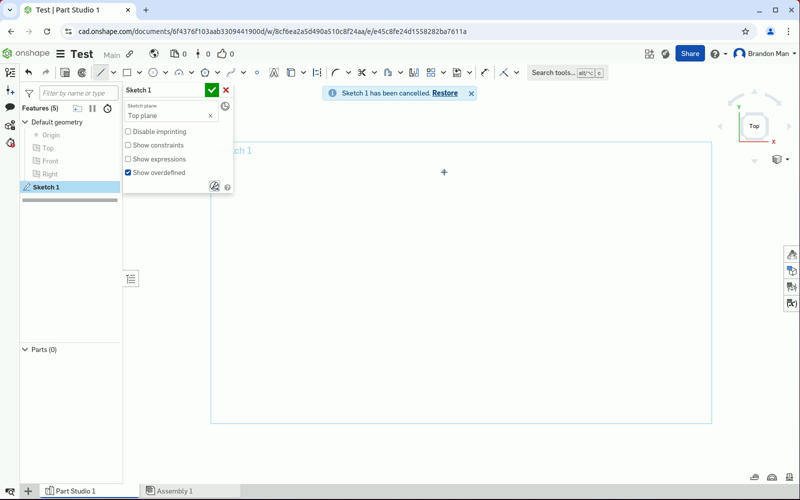
mouse_move(474, 171)
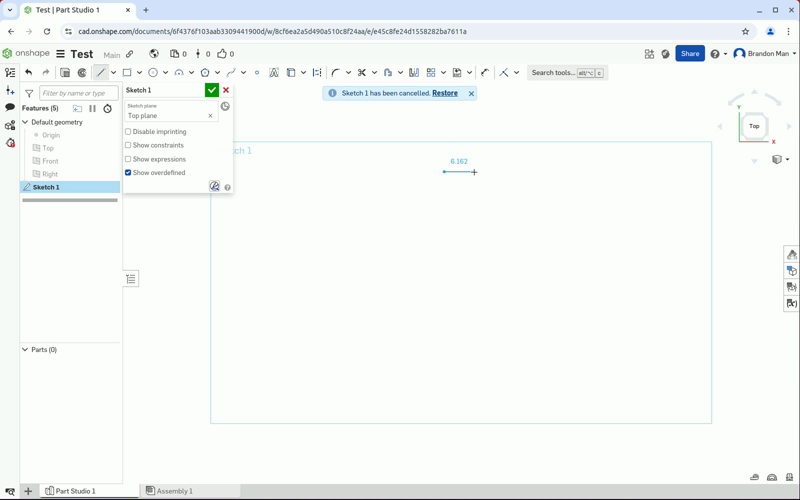
mouse_move(447, 191)
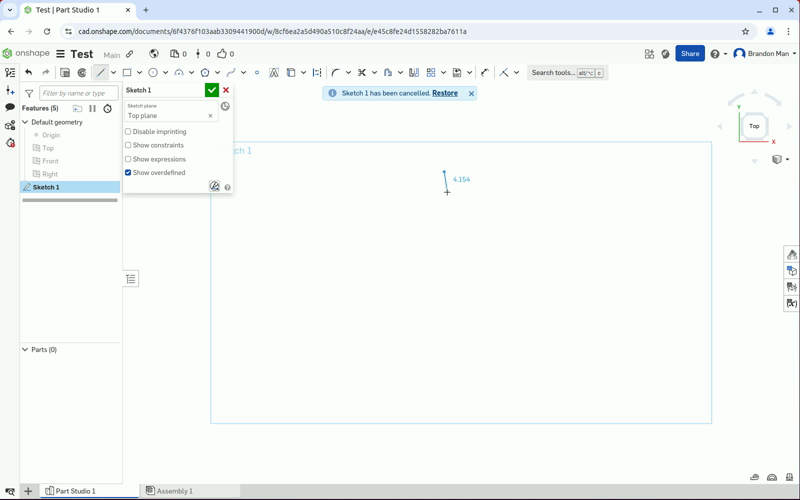
click(447, 191)
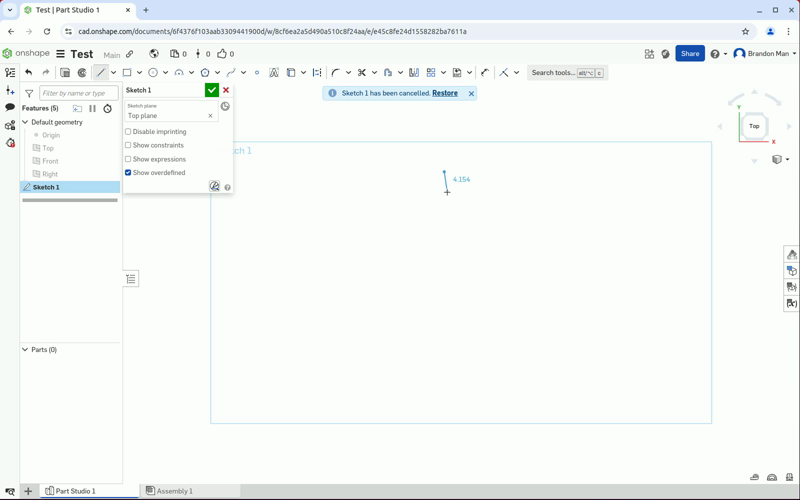
key_up(shift)
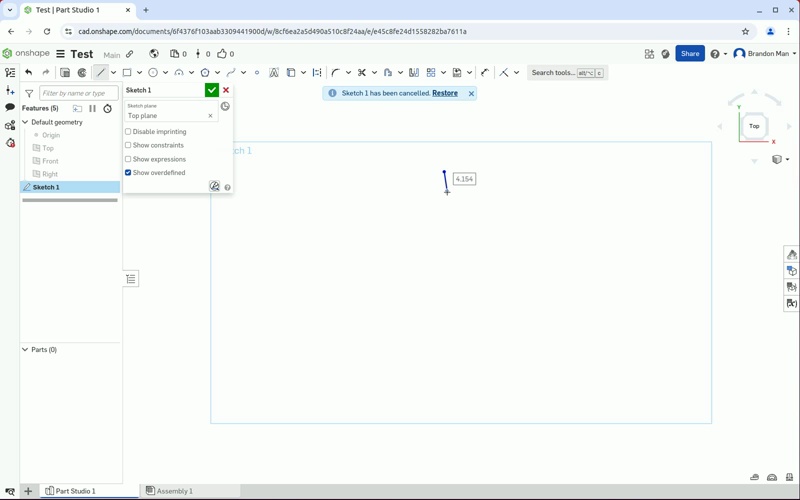
key(esc)
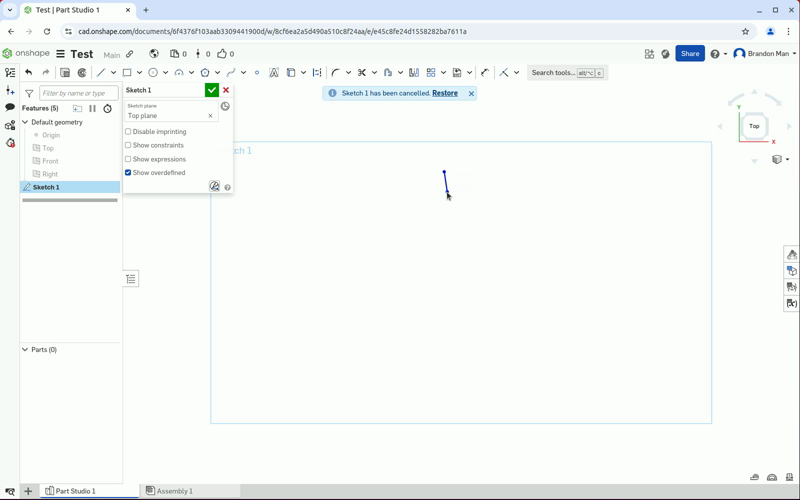
key(a)
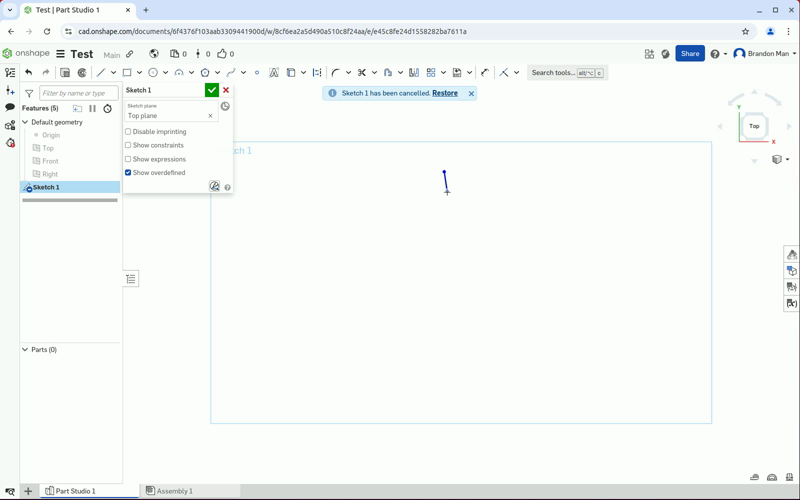
mouse_move(447, 191)
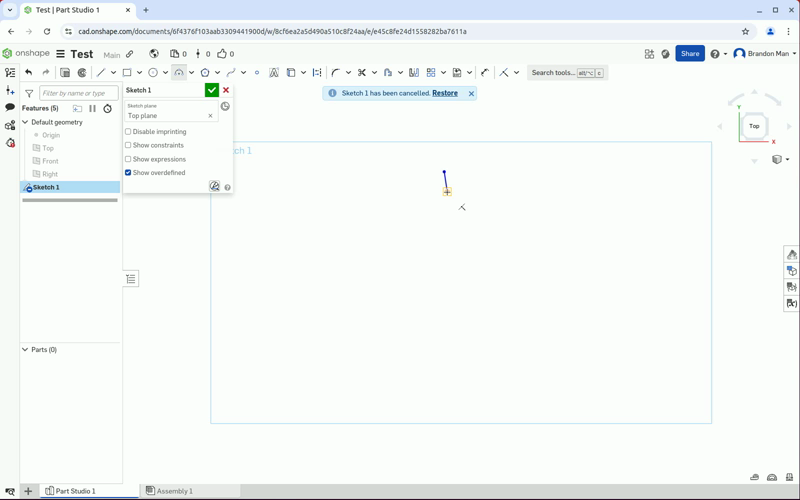
click(447, 191)
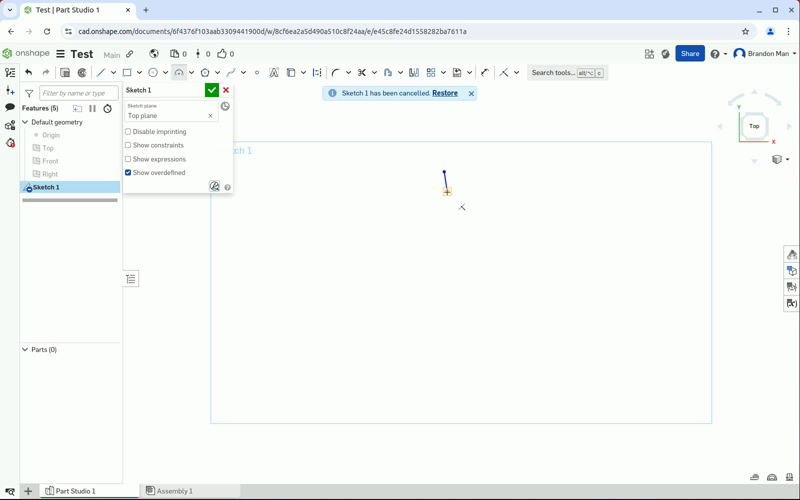
key_down(shift)
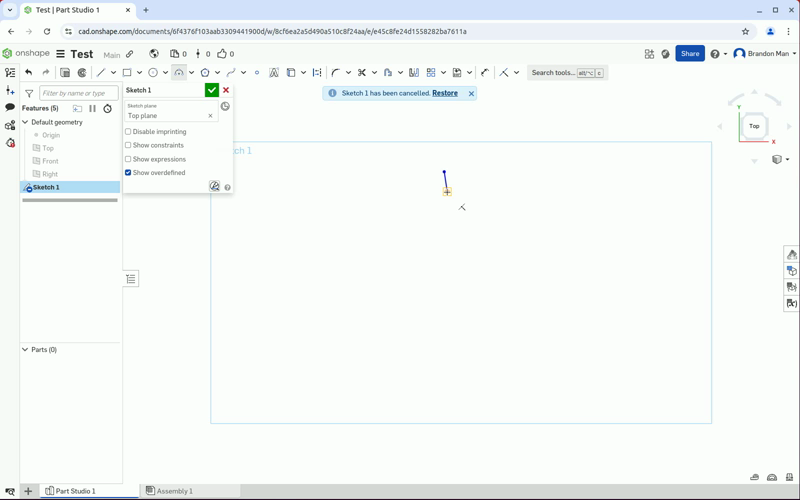
mouse_move(476, 191)
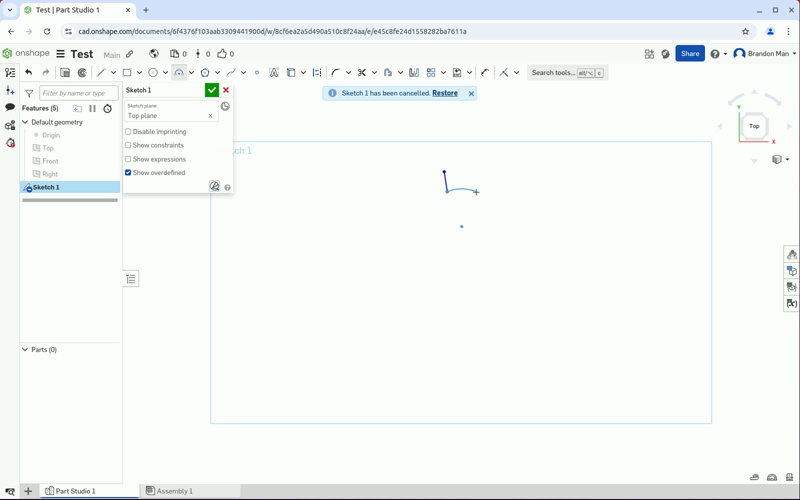
click(476, 191)
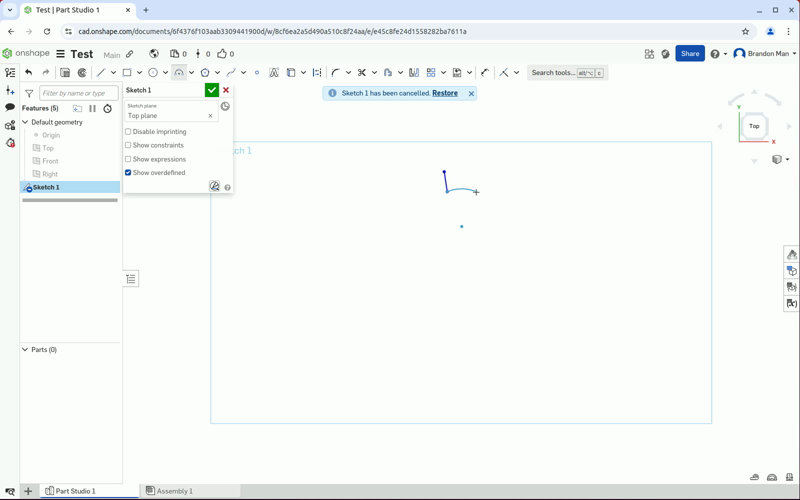
mouse_move(461, 190)
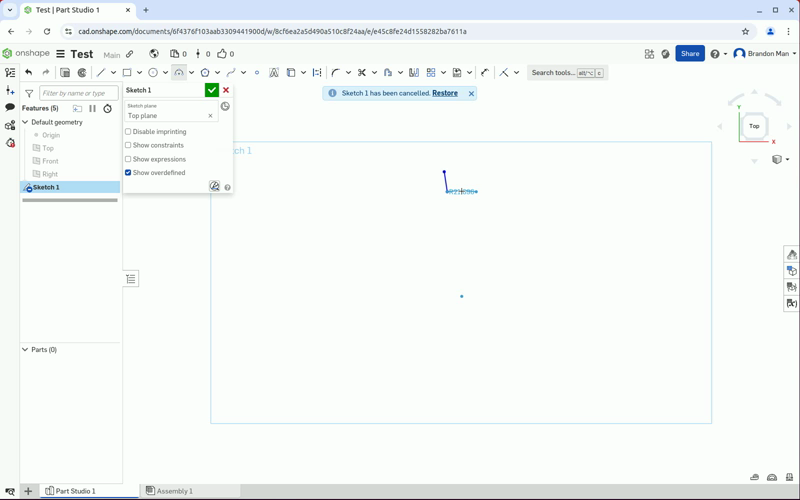
click(461, 190)
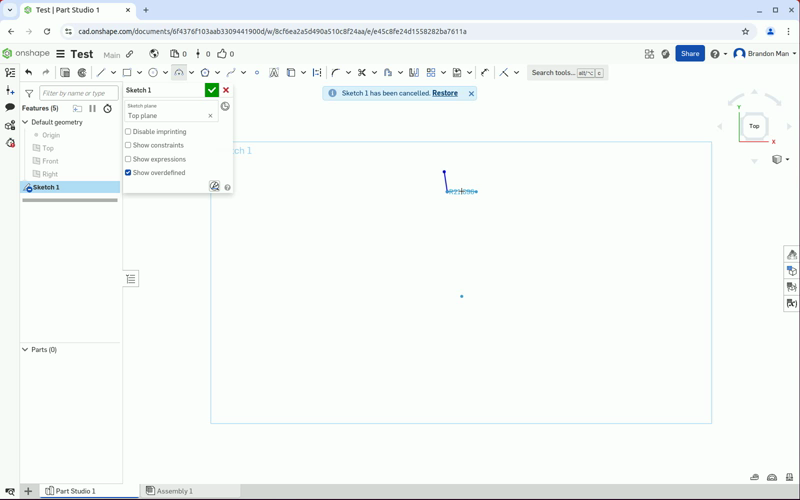
key_up(shift)
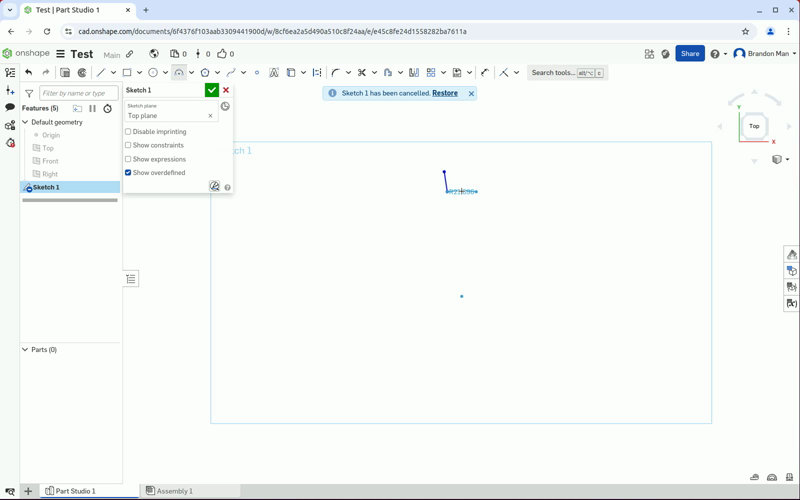
key(esc)
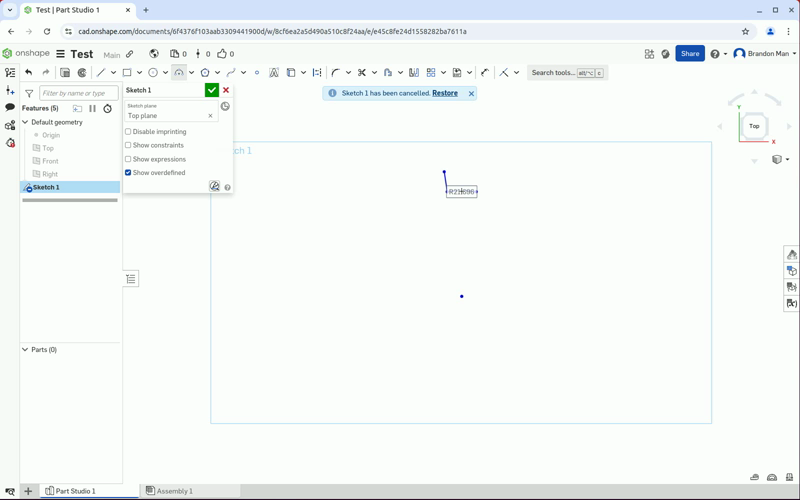
key(l)
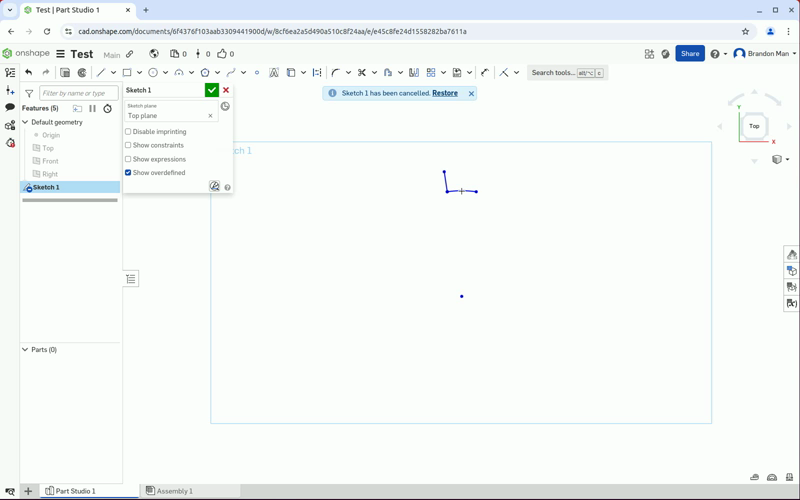
mouse_move(476, 191)
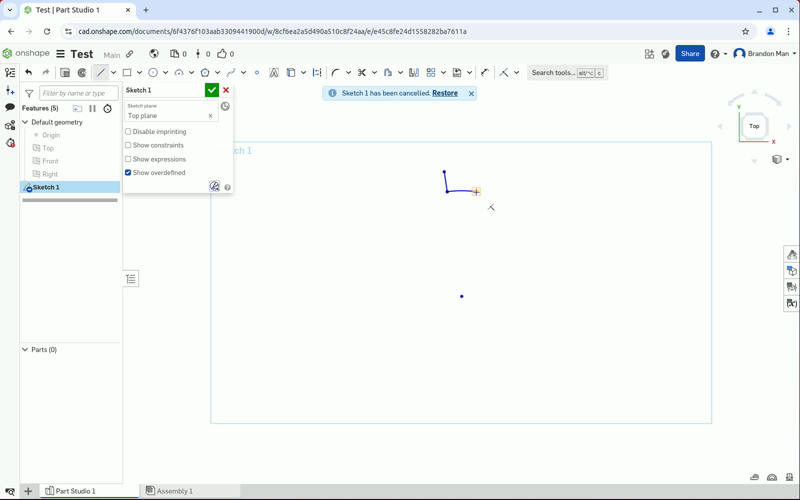
click(476, 191)
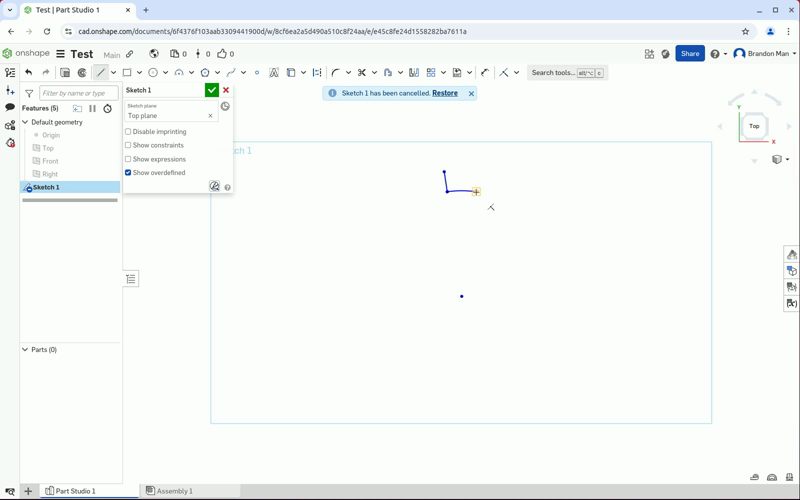
key_down(shift)
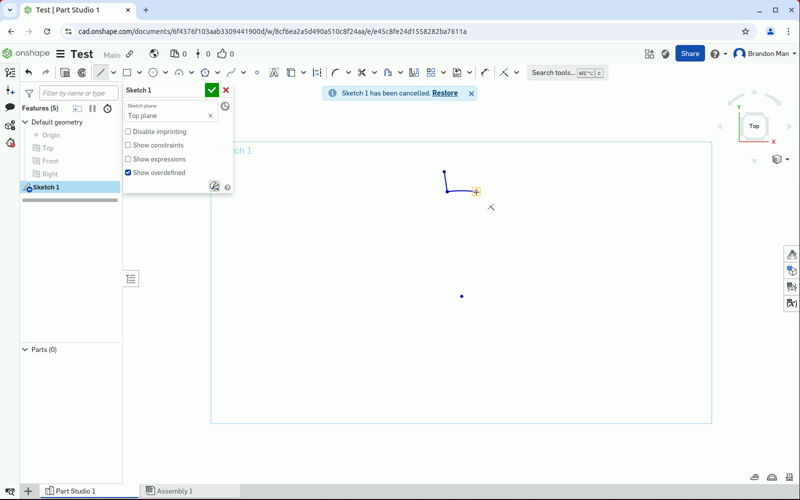
mouse_move(506, 191)
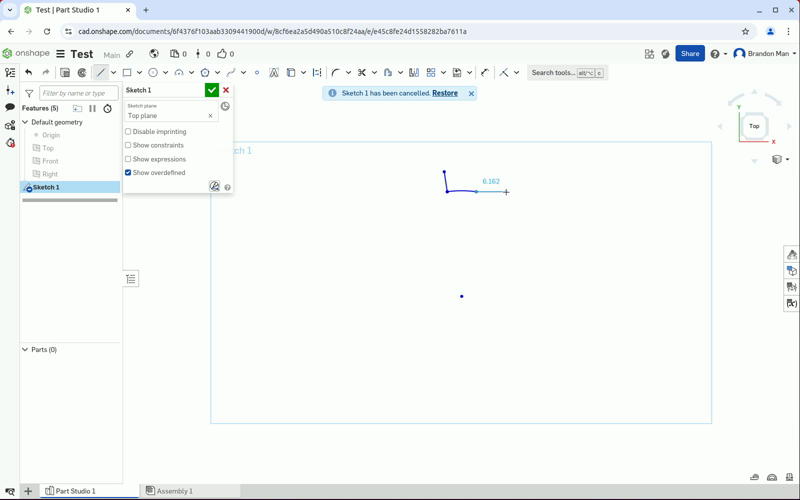
mouse_move(479, 171)
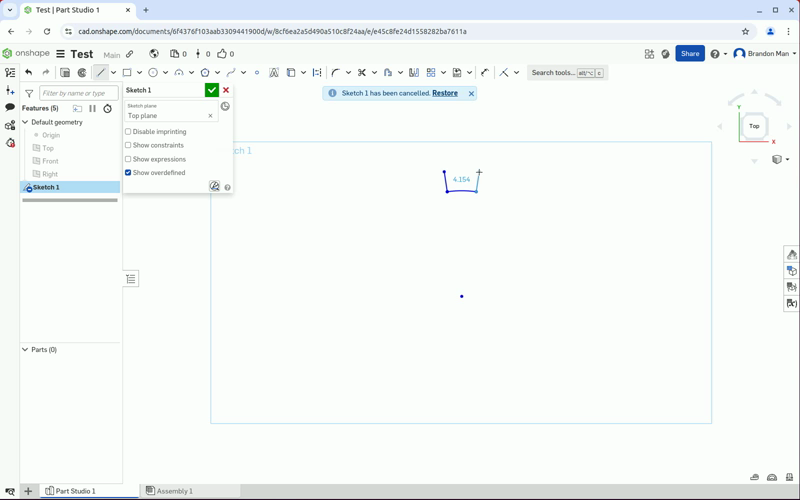
click(479, 171)
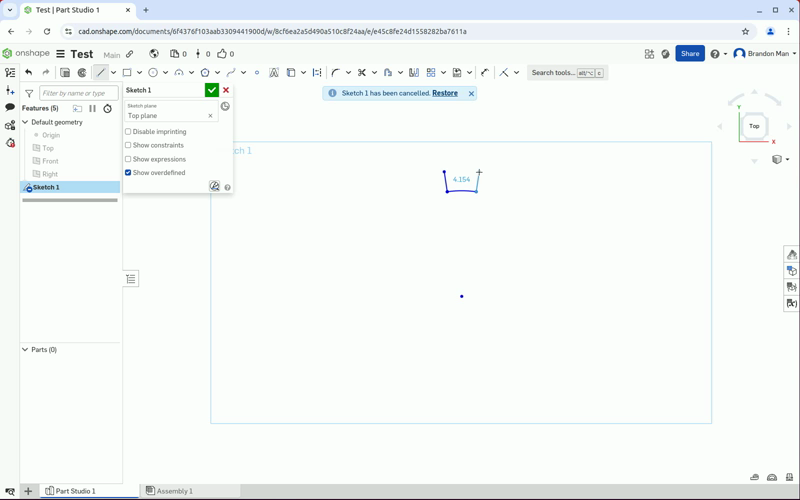
key_up(shift)
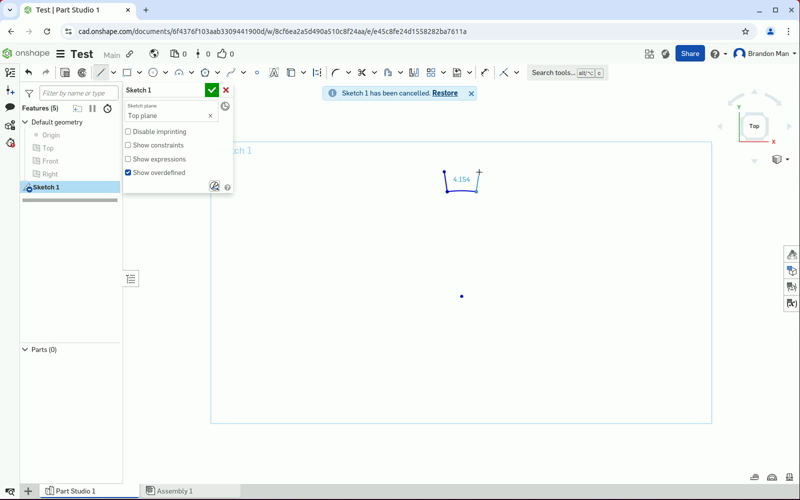
key(esc)
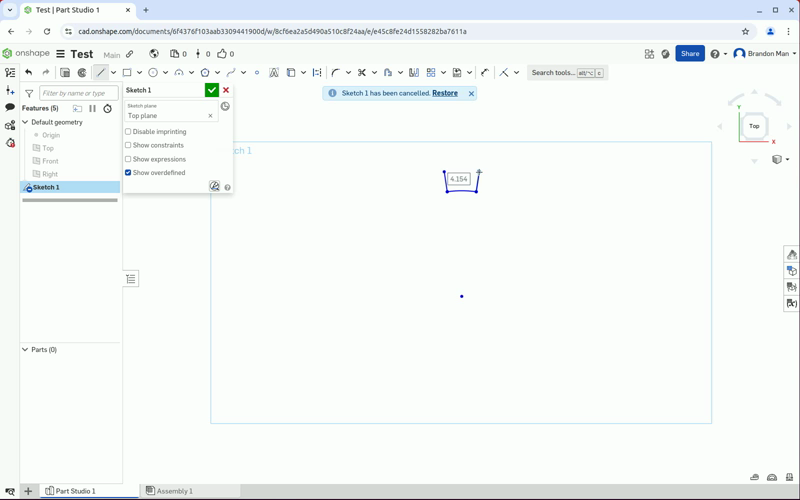
key(a)
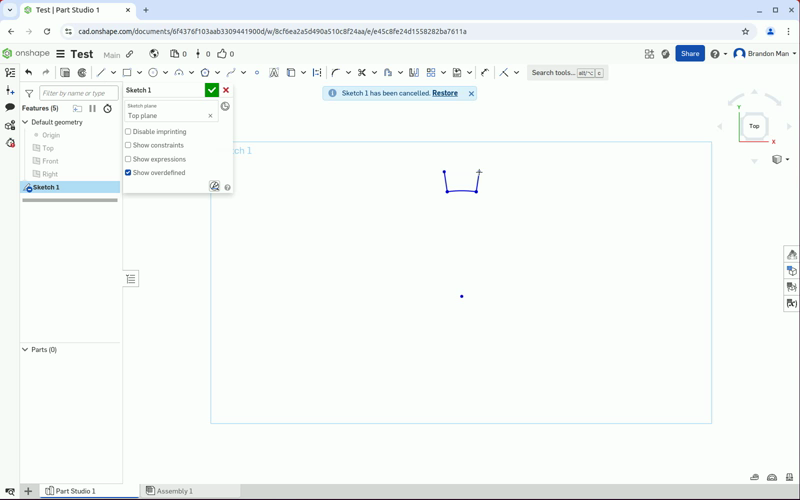
mouse_move(479, 171)
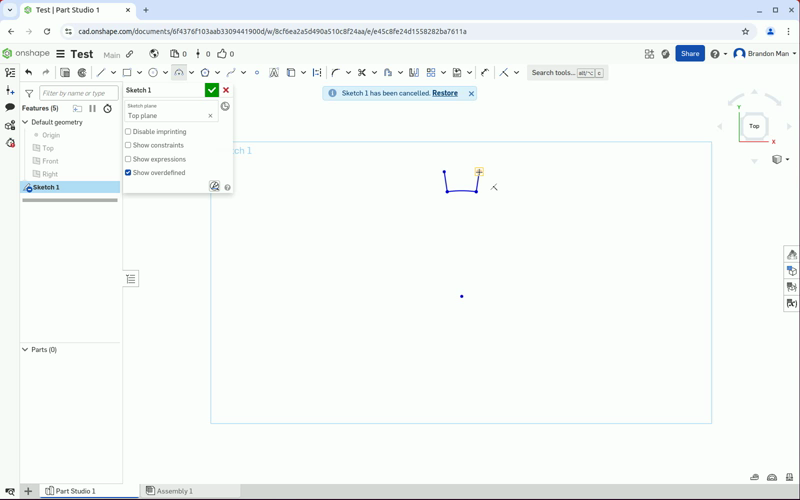
click(479, 171)
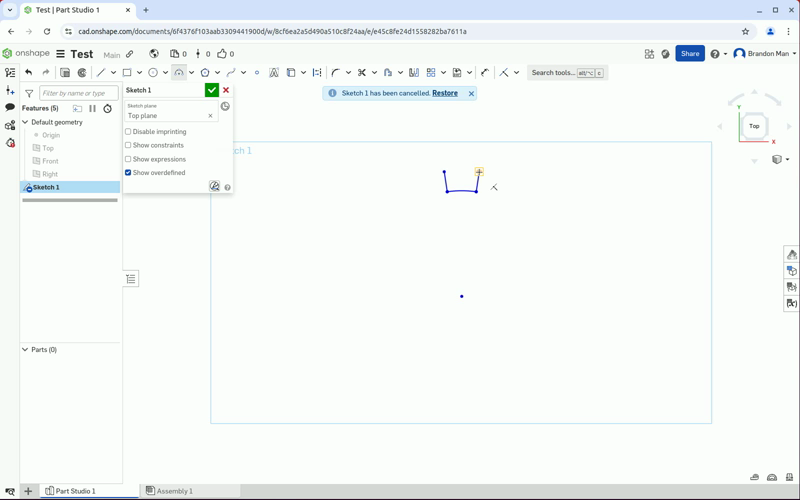
mouse_move(444, 171)
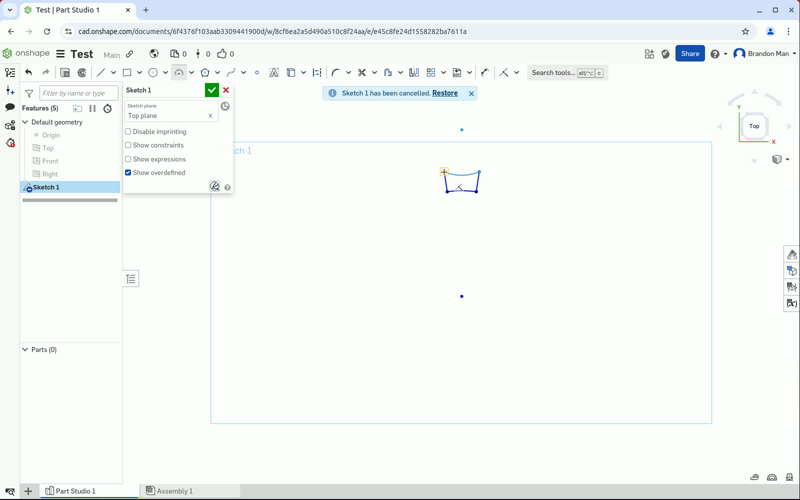
click(444, 171)
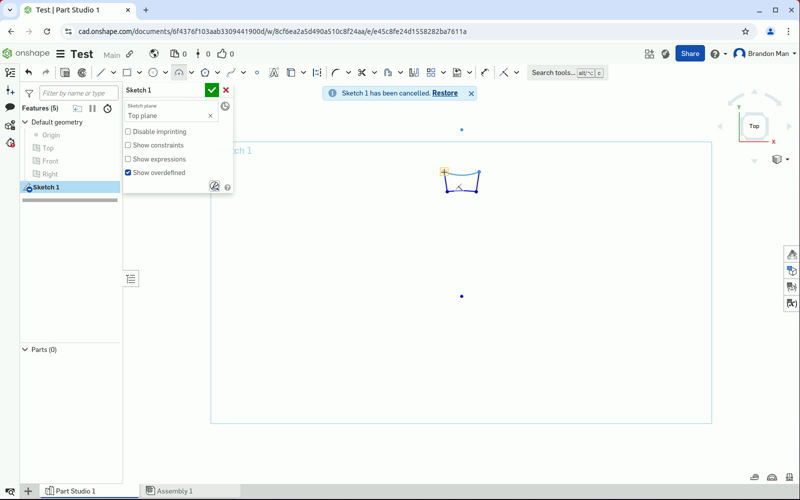
key_down(shift)
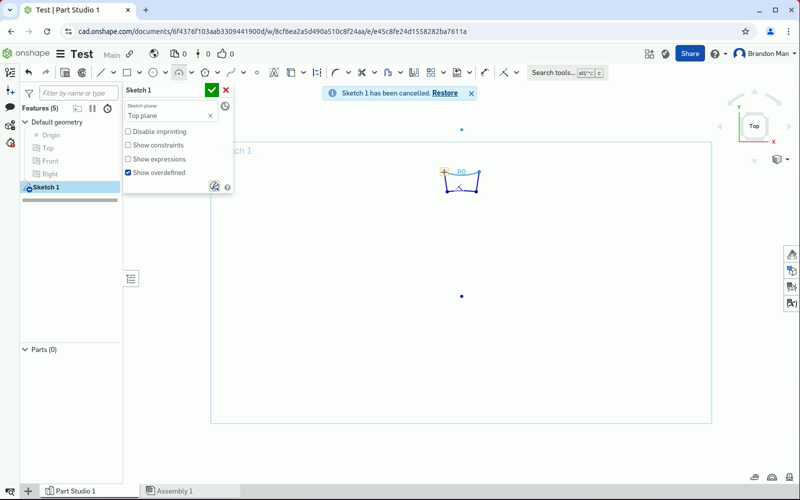
mouse_move(461, 170)
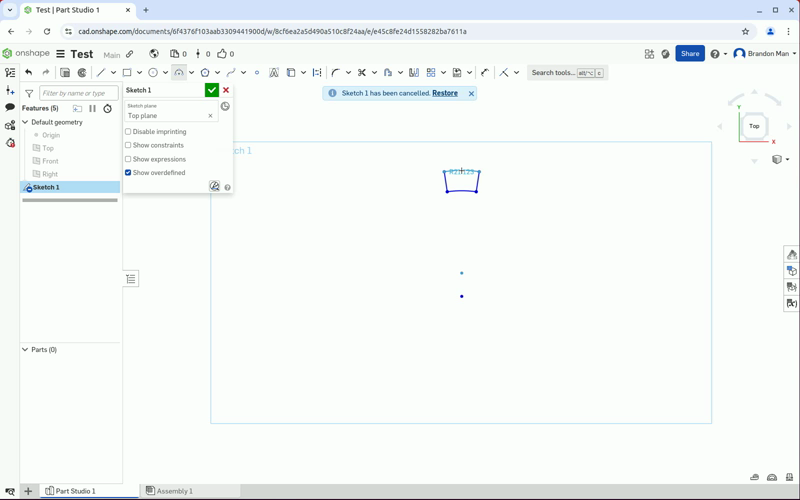
click(461, 170)
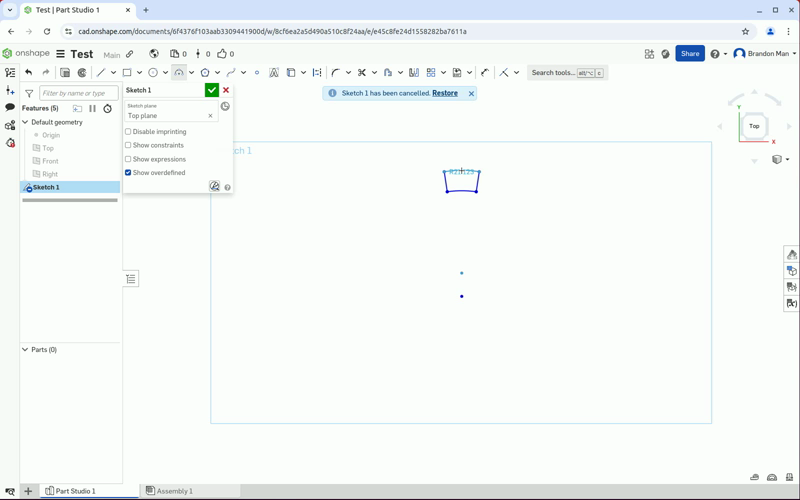
key_up(shift)
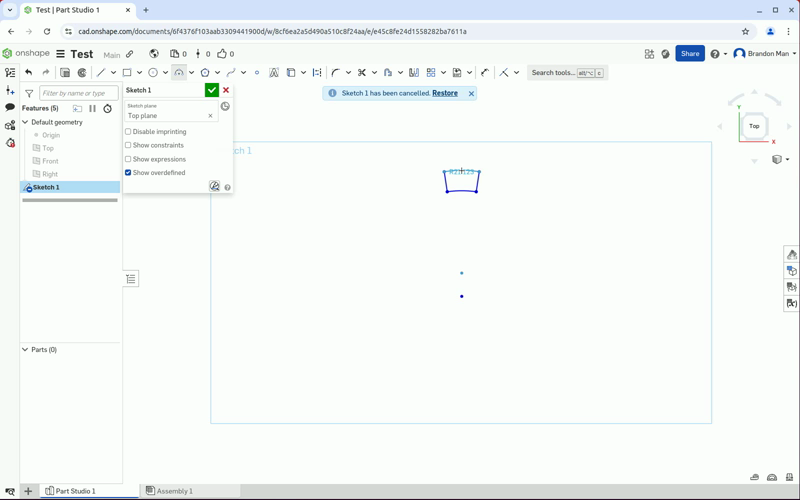
key(esc)
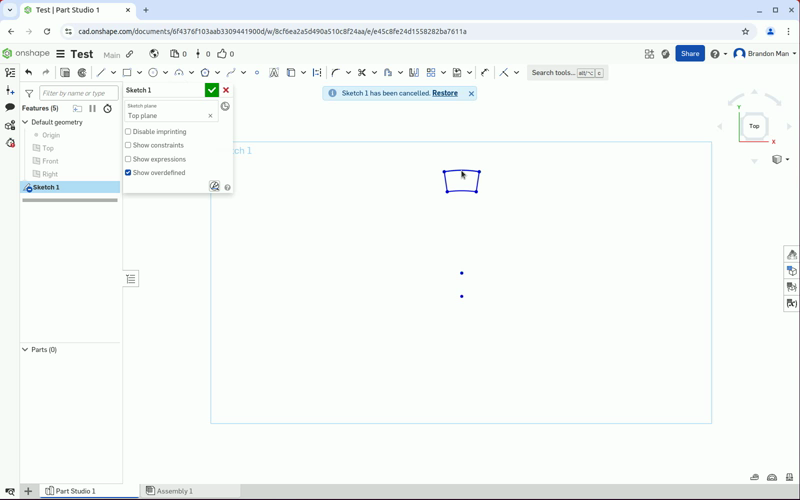
mouse_move(463, 176)
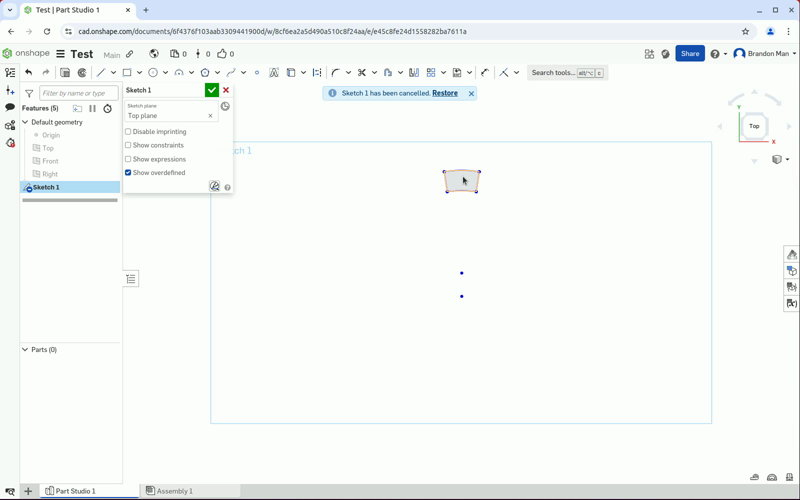
scroll(6)
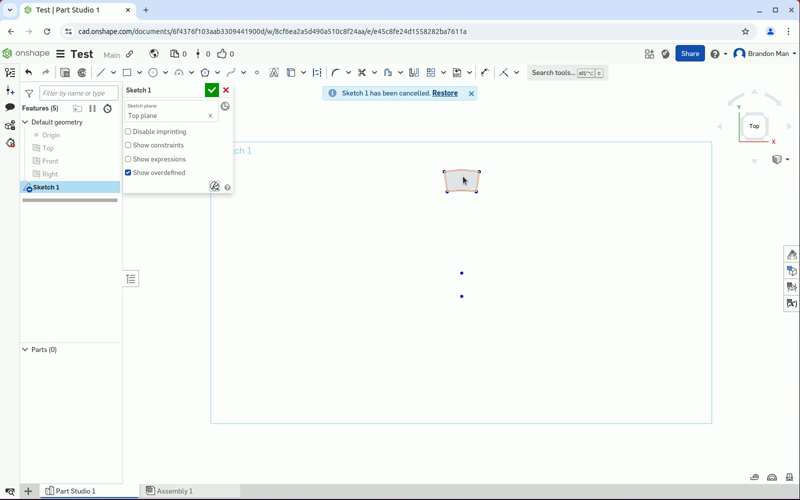
scroll(6)
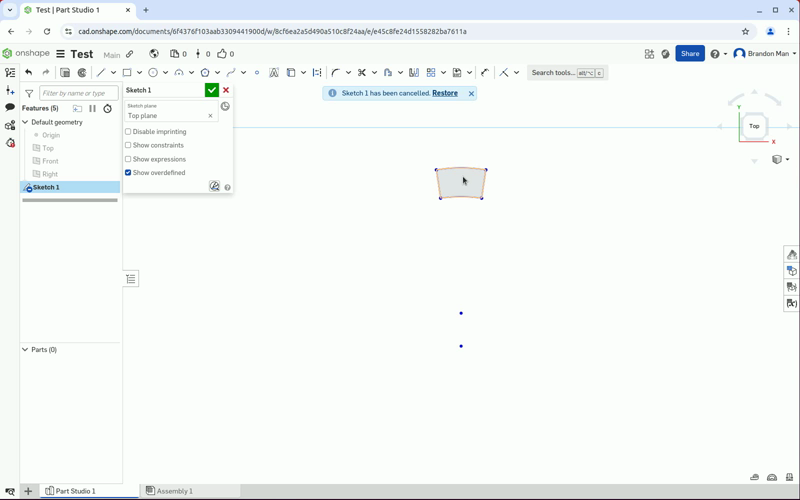
scroll(6)
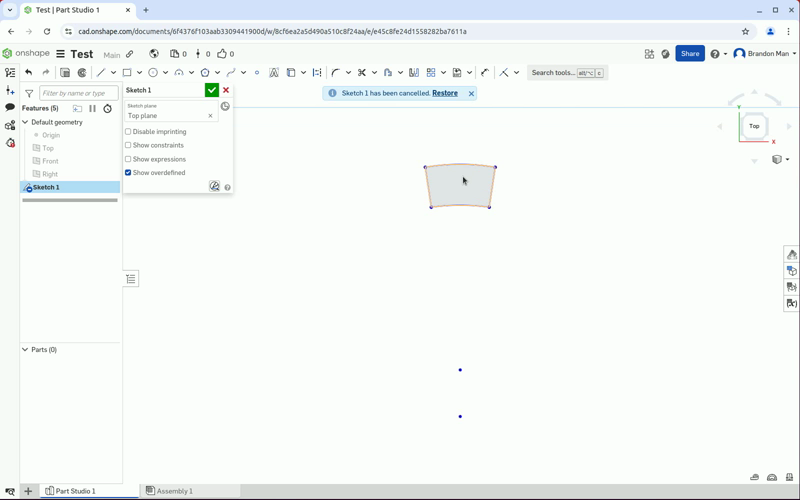
scroll(6)
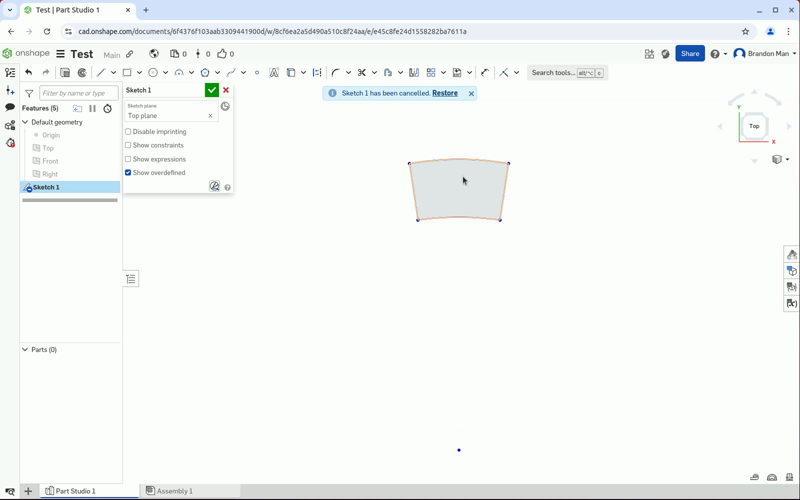
scroll(6)
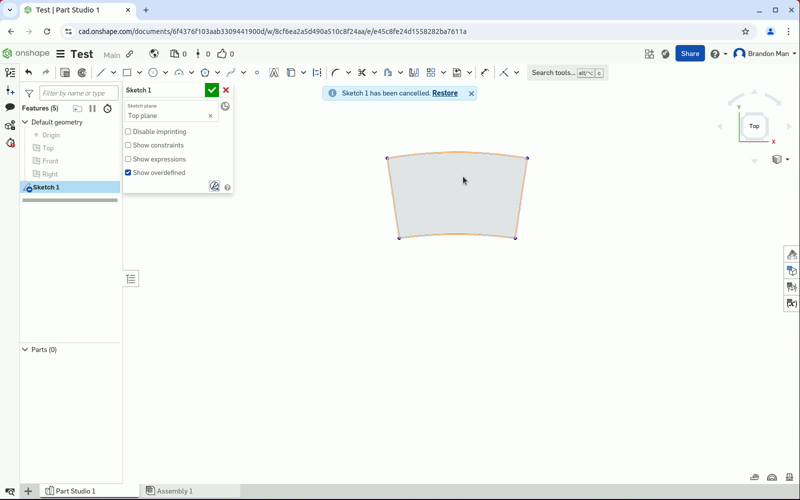
scroll(6)
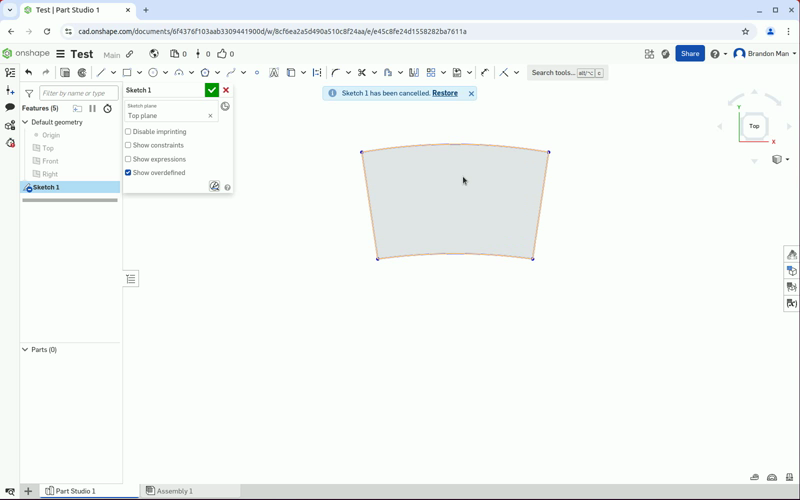
scroll(6)
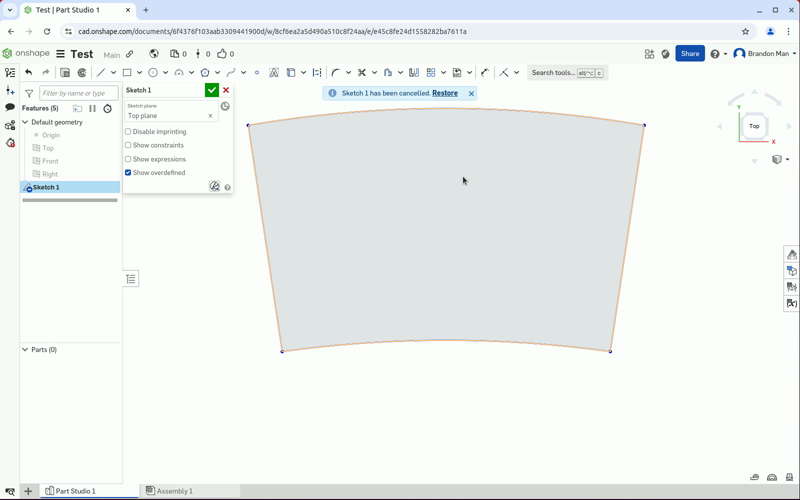
click(463, 176)
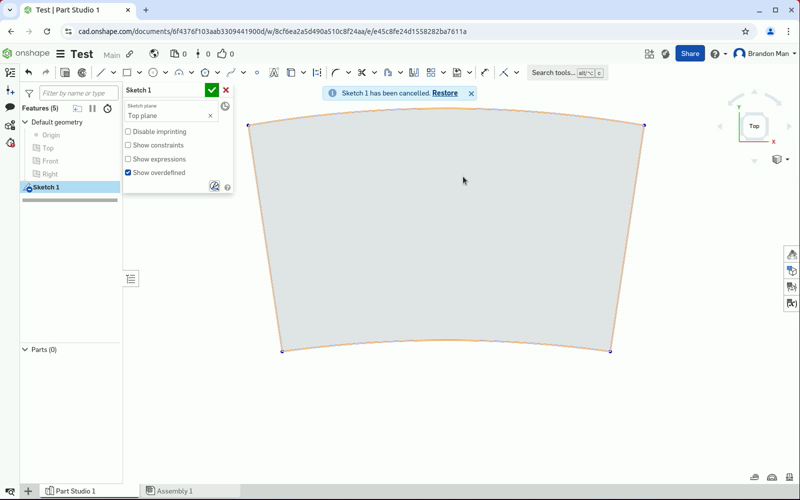
scroll(-6)
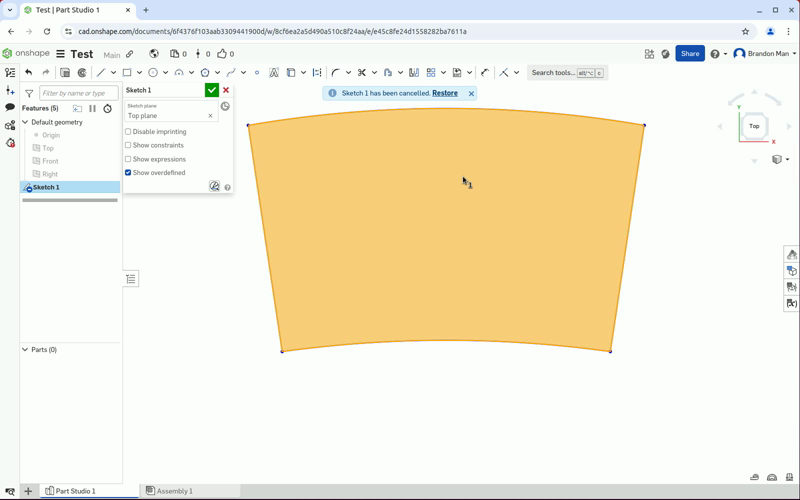
scroll(-6)
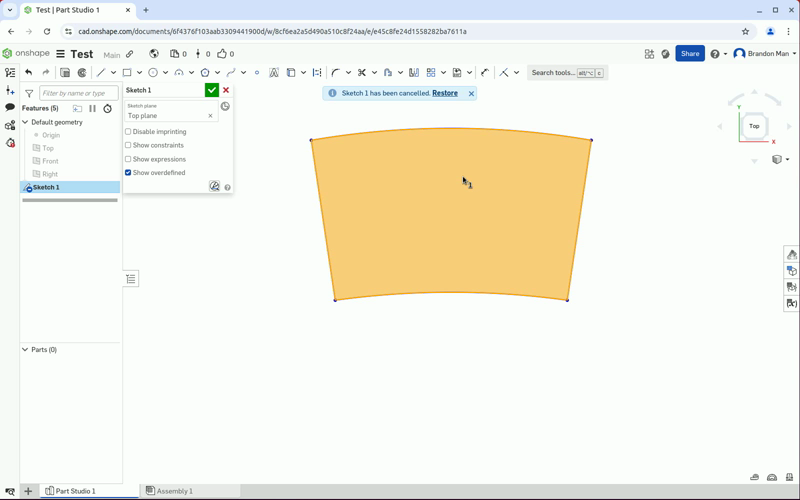
scroll(-6)
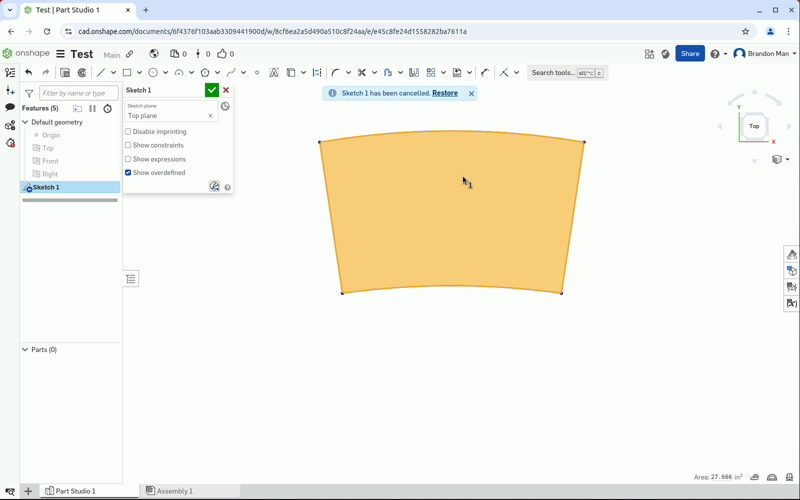
scroll(-6)
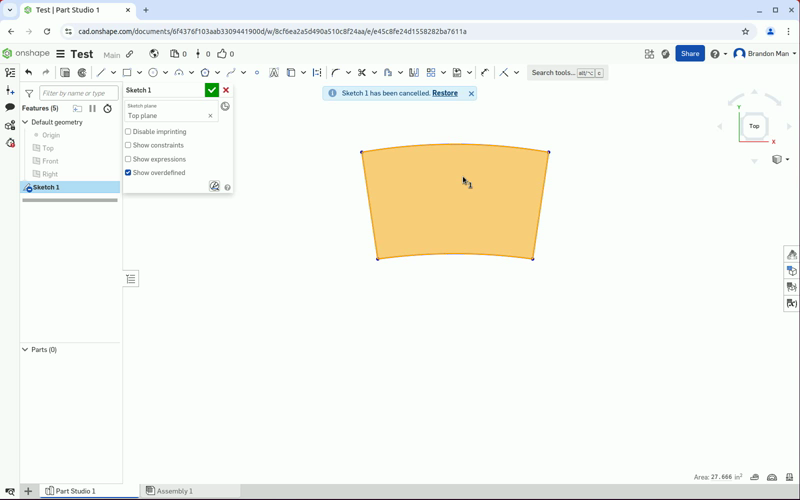
scroll(-6)
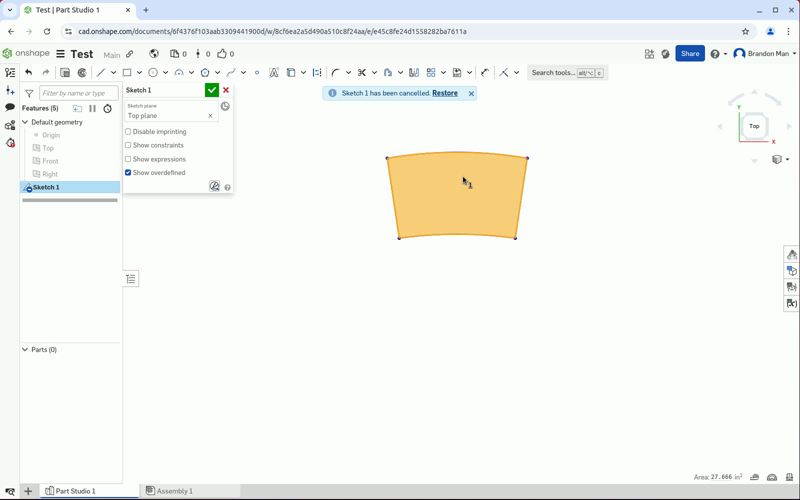
scroll(-6)
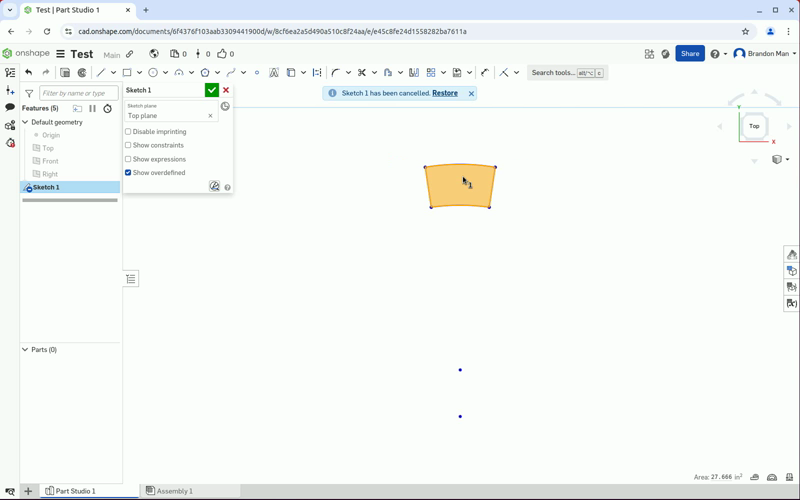
scroll(-6)
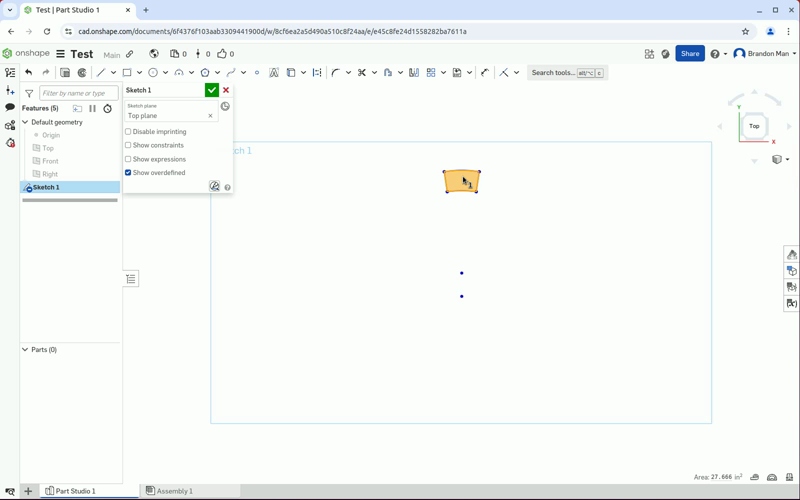
mouse_move(73, 352)
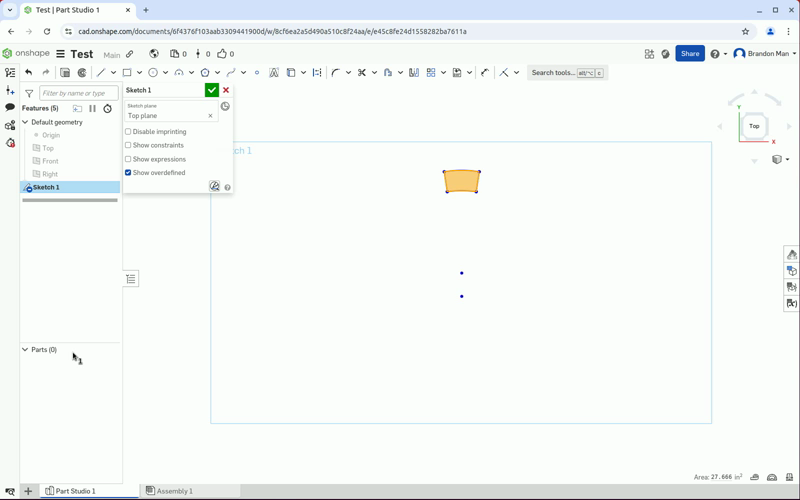
key(shift+y)
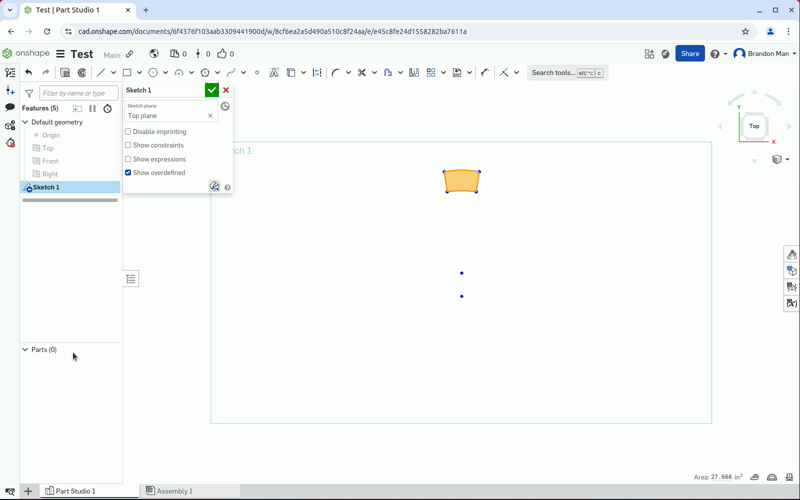
key(shift+e)
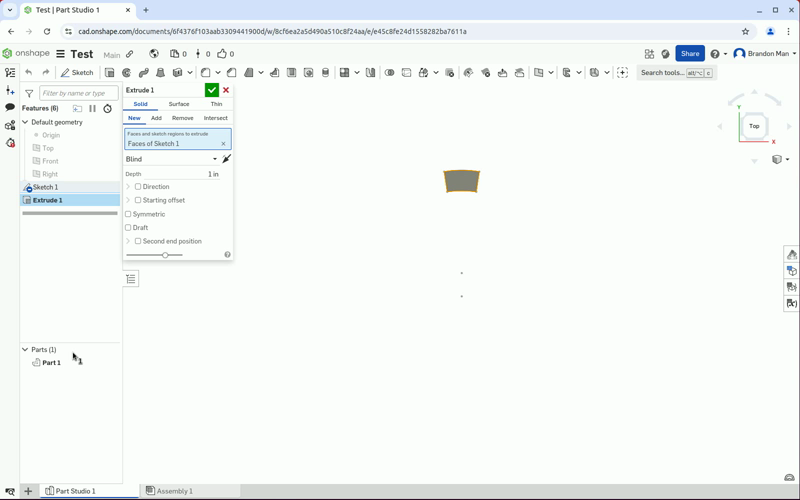
mouse_move(143, 106)
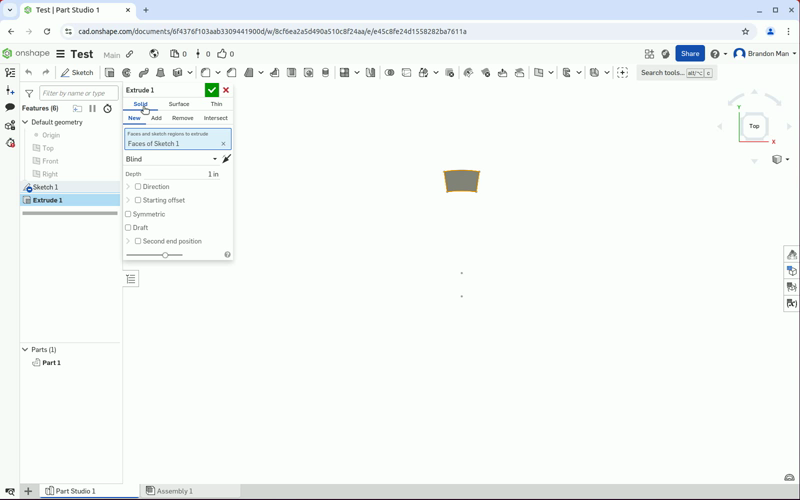
click(143, 106)
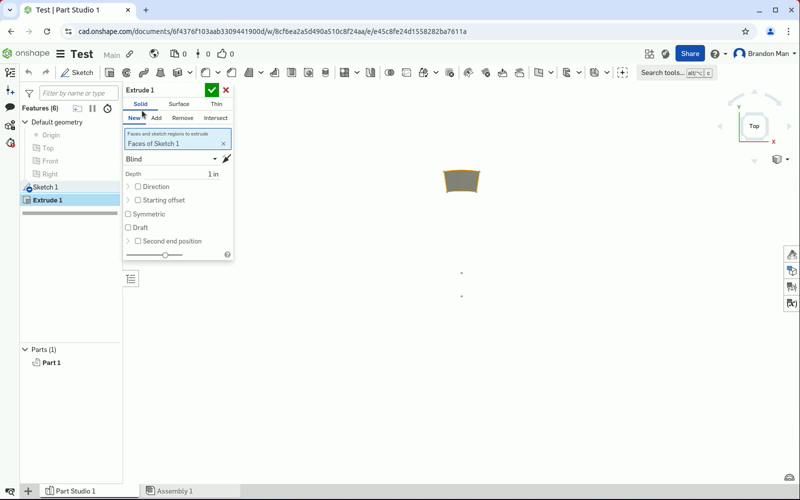
mouse_move(137, 120)
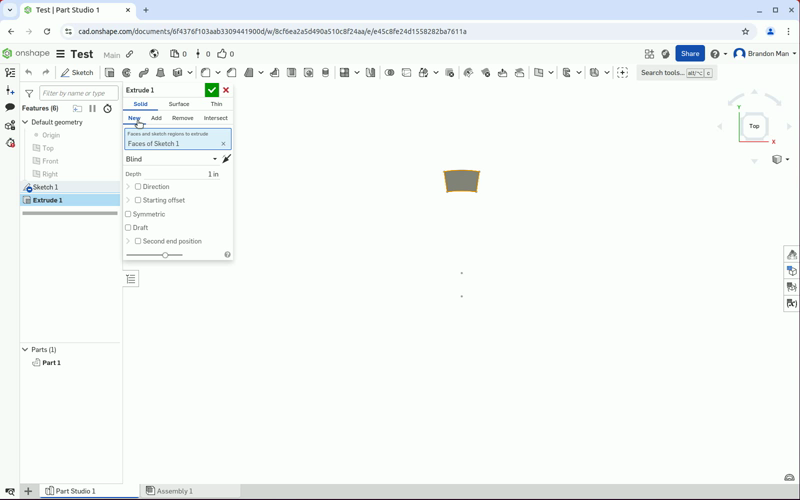
click(137, 120)
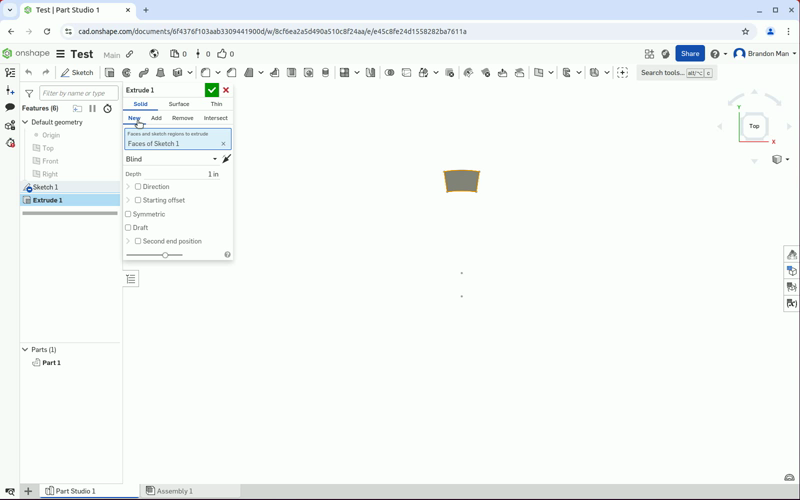
key(tab, 4)
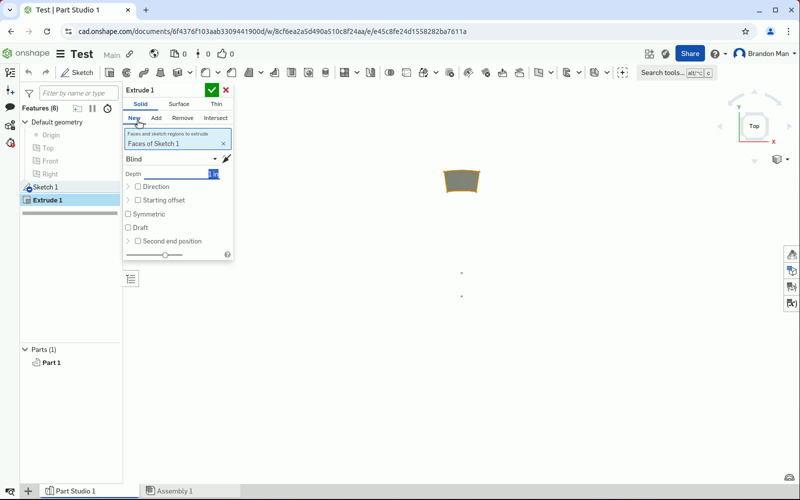
text(0.481)
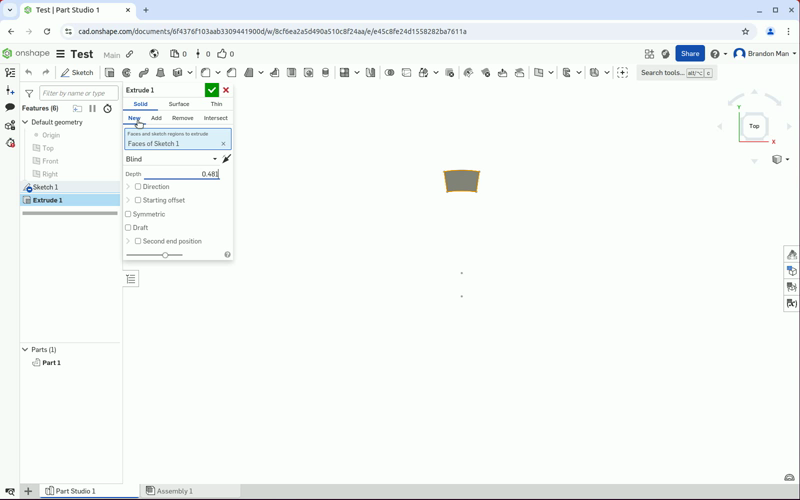
key(enter)
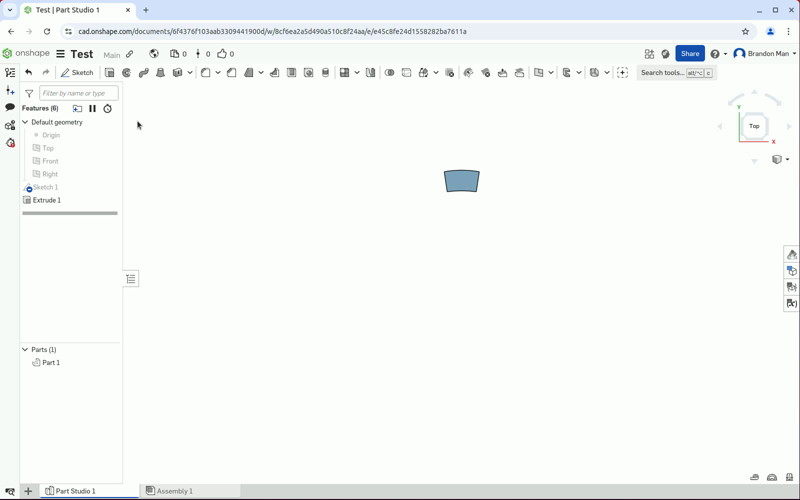
key(shift+h)
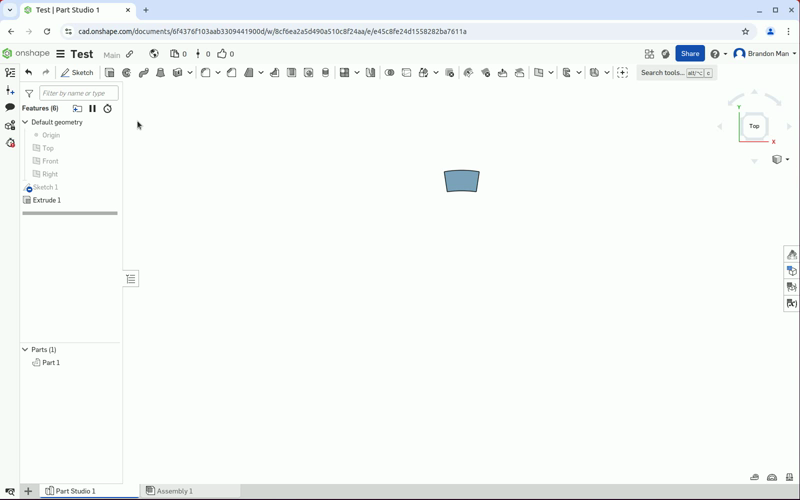
key(shift+h)
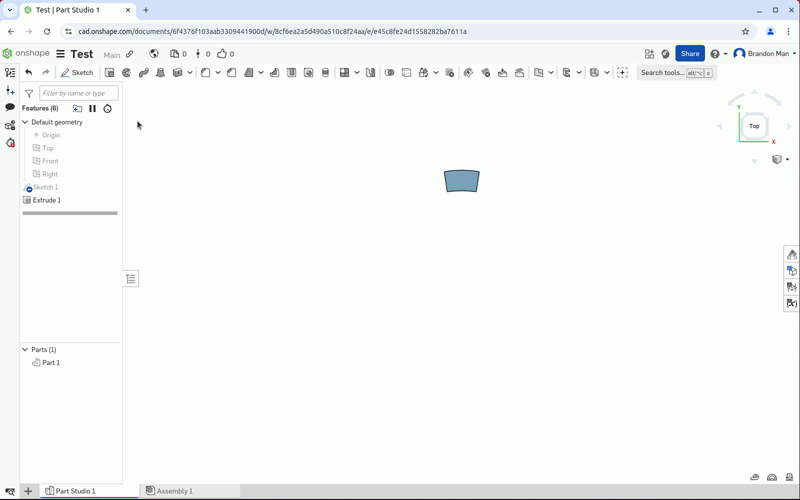
mouse_move(73, 189)
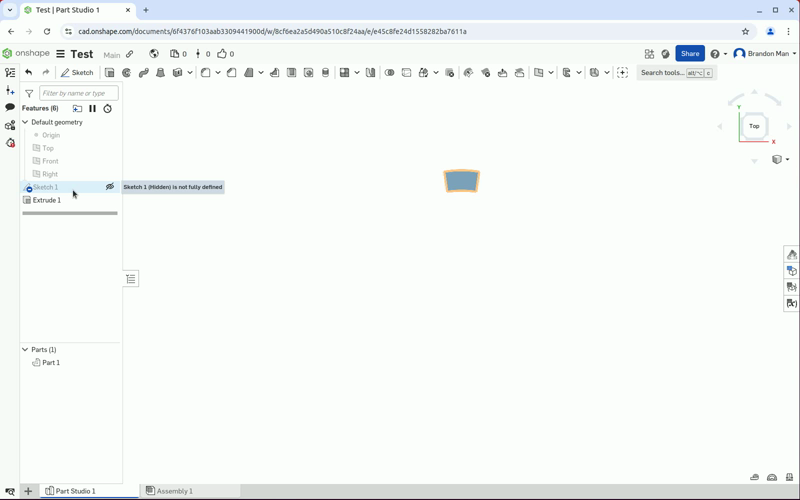
click(73, 189)
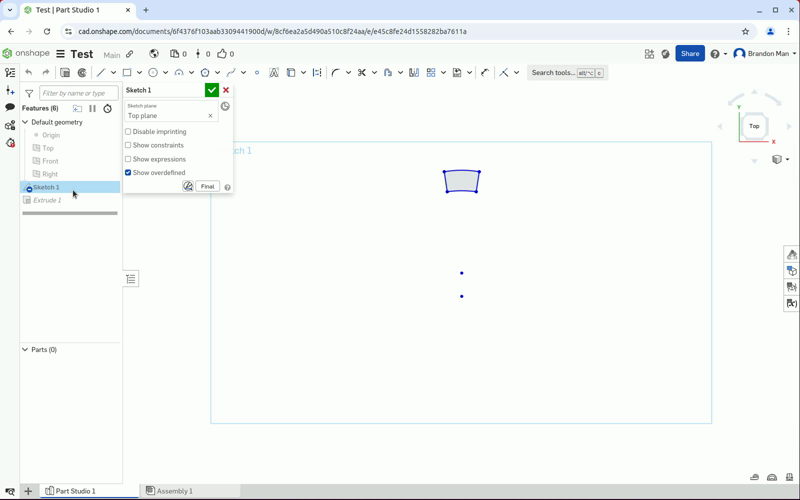
mouse_move(229, 92)
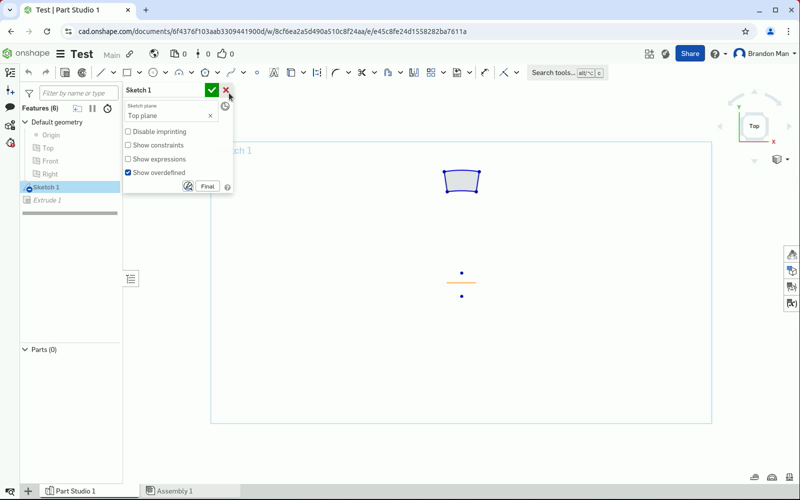
click(229, 92)
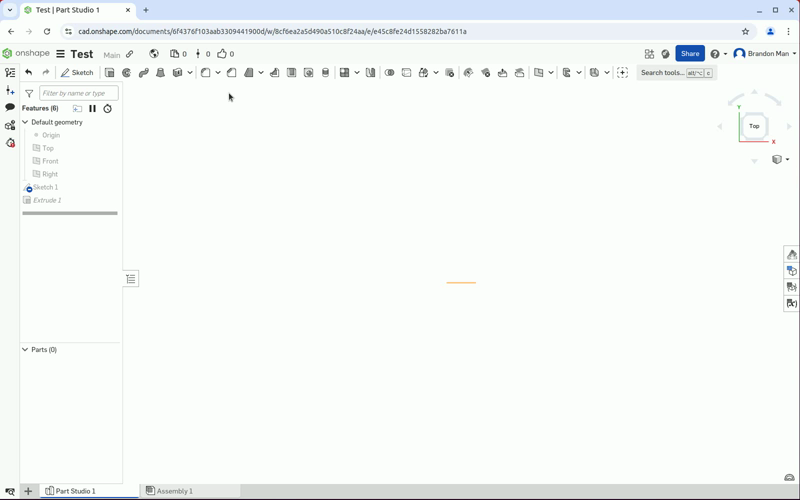
mouse_move(541, 75)
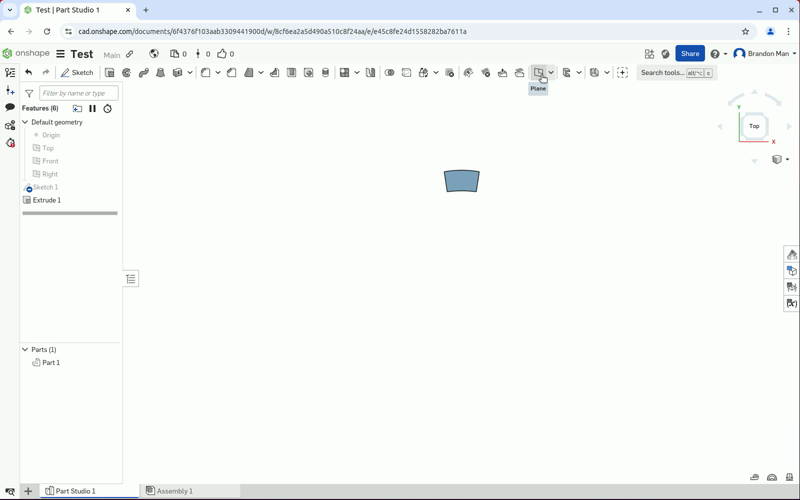
click(541, 75)
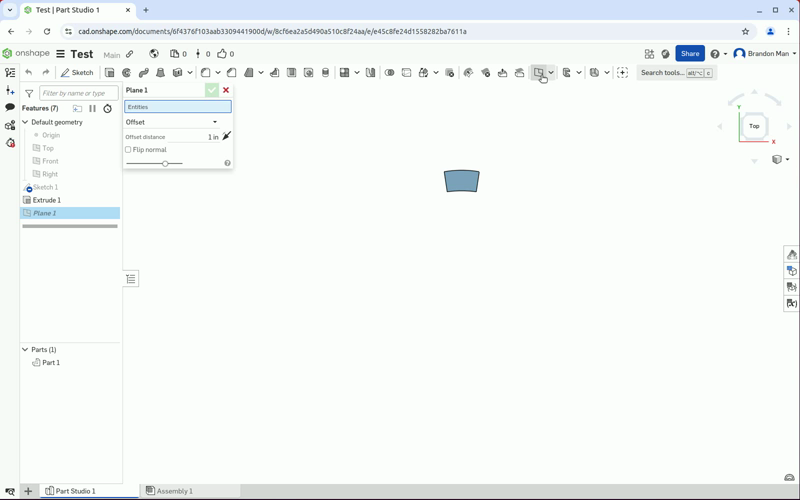
mouse_move(73, 150)
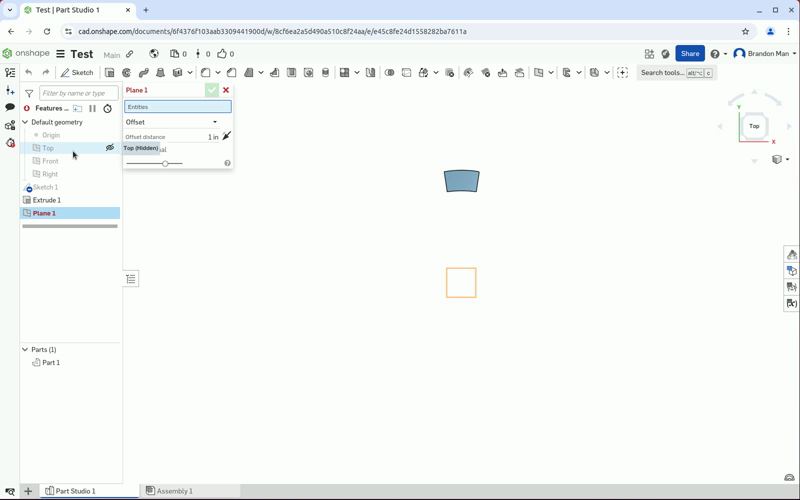
click(73, 150)
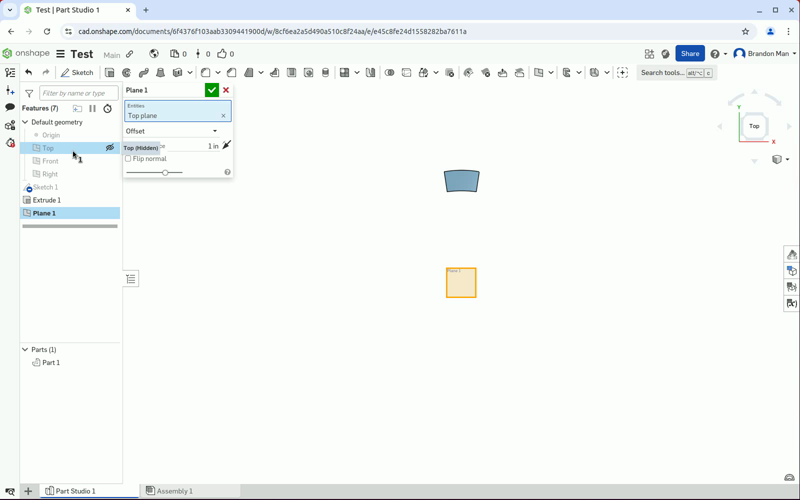
key(tab, 2)
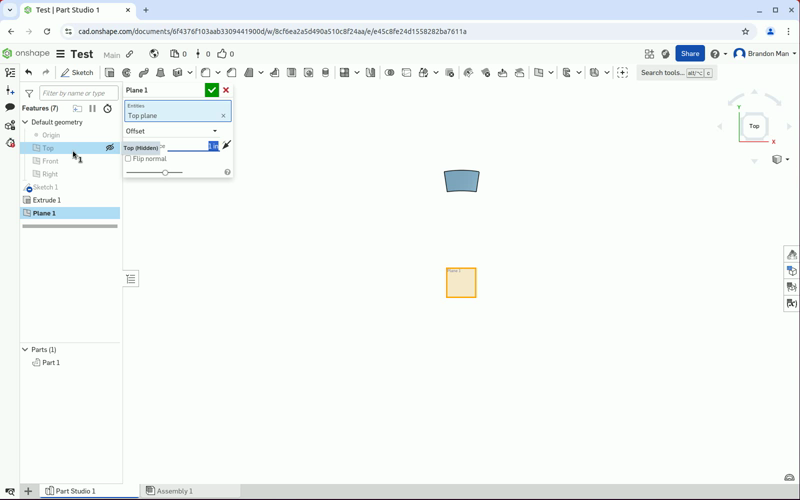
text(0.493)
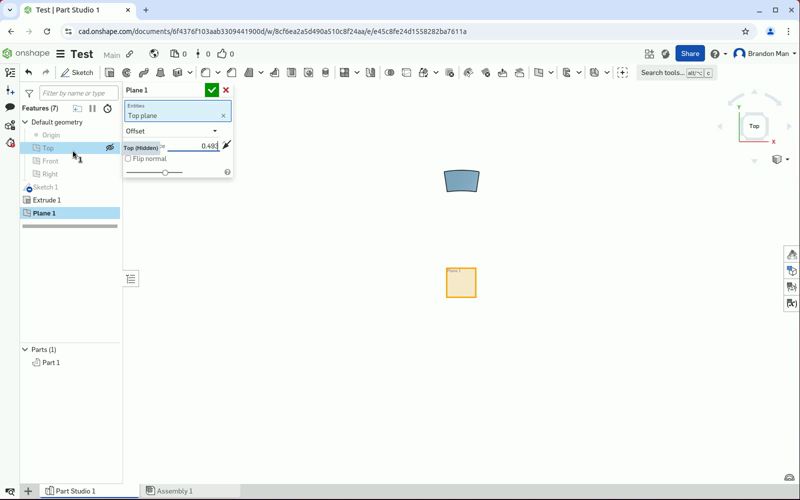
key(enter, 2)
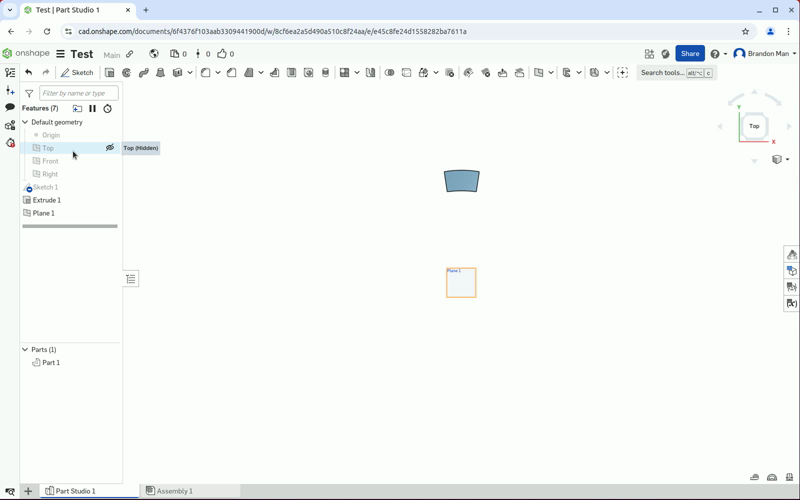
key(shift+s)
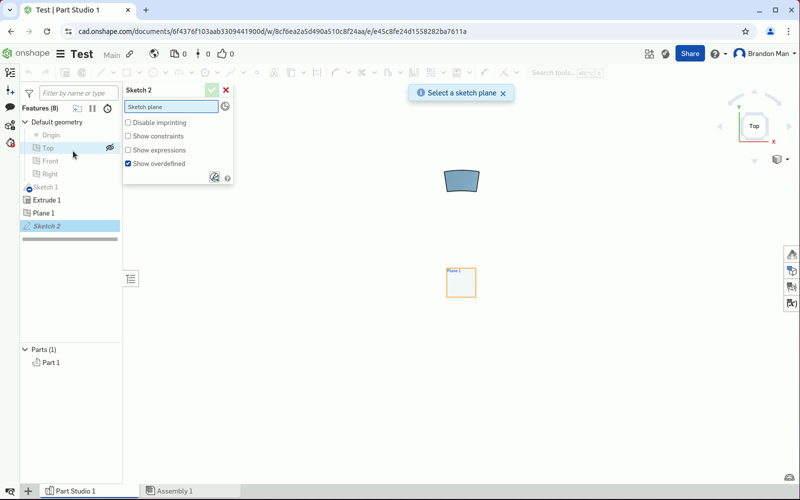
mouse_move(73, 215)
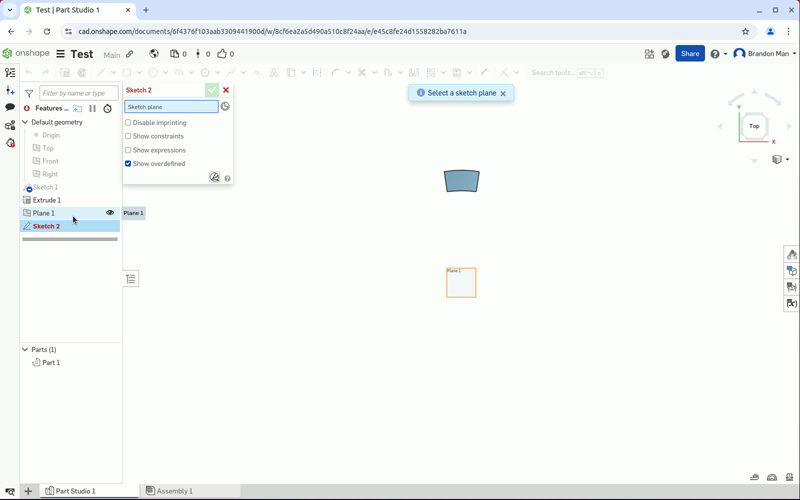
click(73, 215)
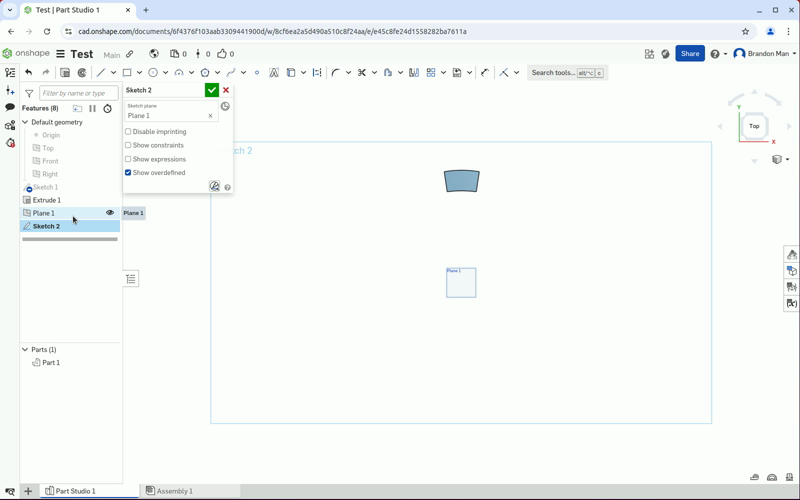
mouse_move(73, 352)
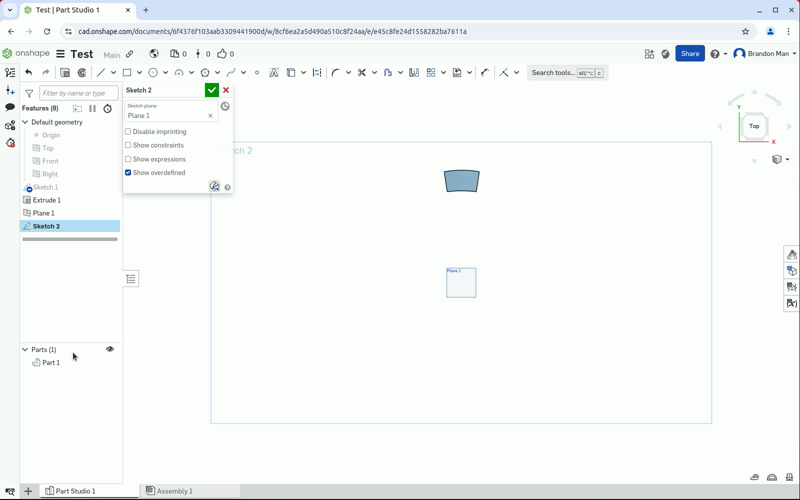
key(y)
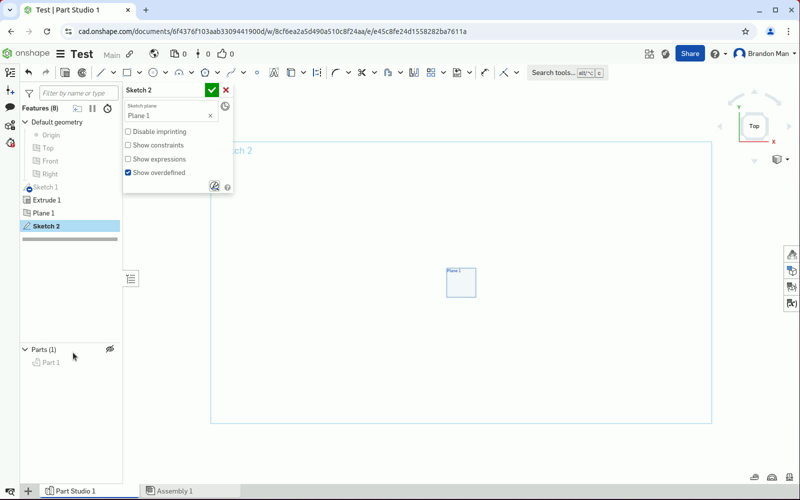
key(l)
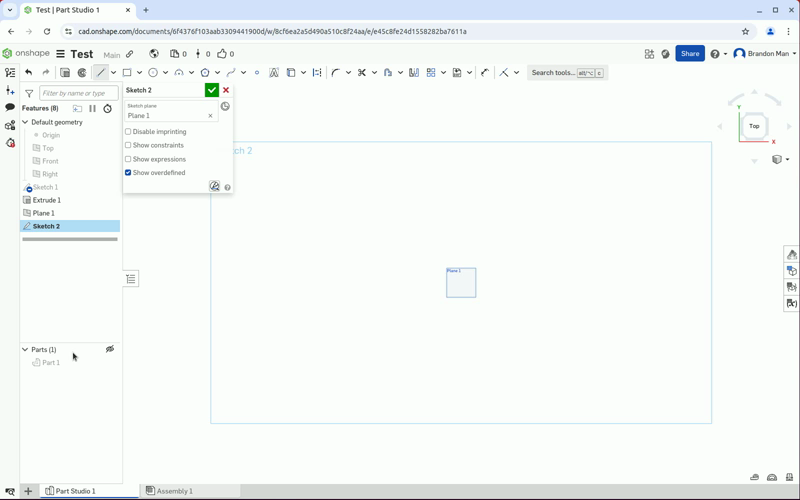
key_down(shift)
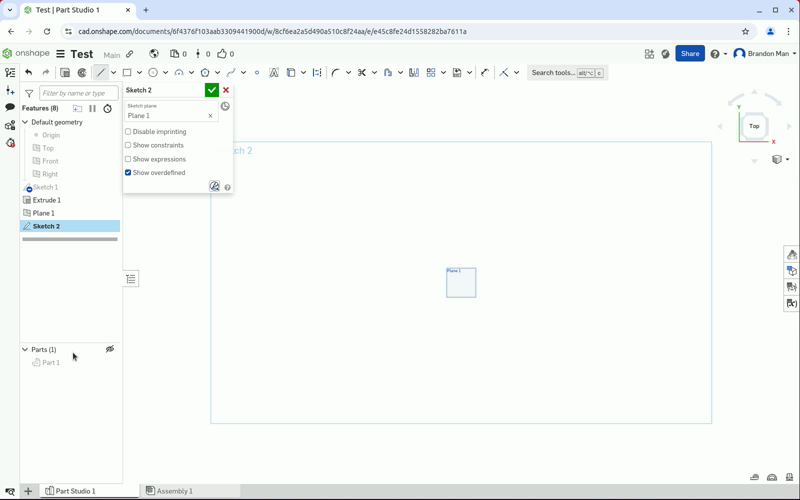
mouse_move(445, 179)
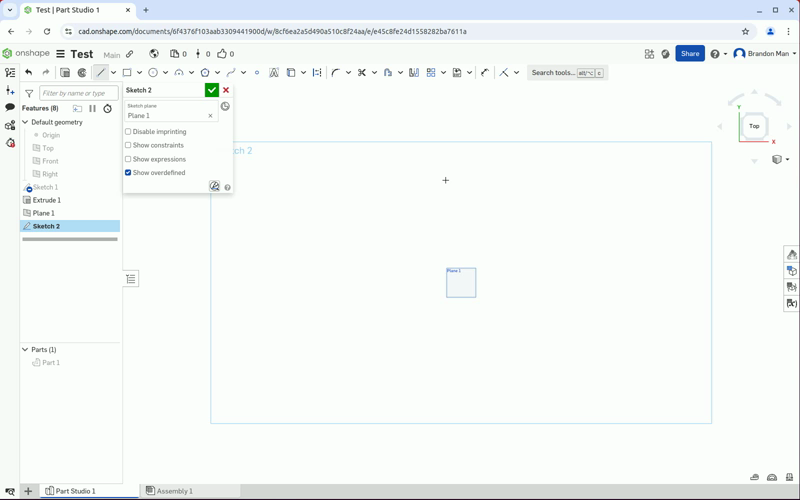
click(445, 179)
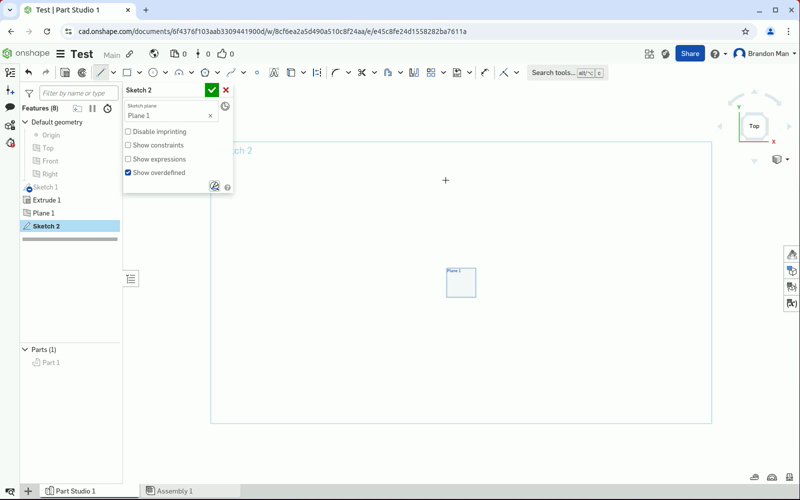
key_up(shift)
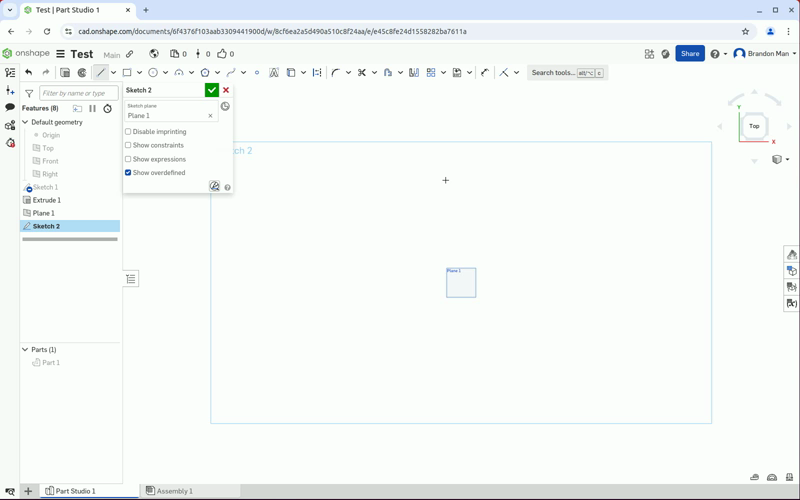
key_down(shift)
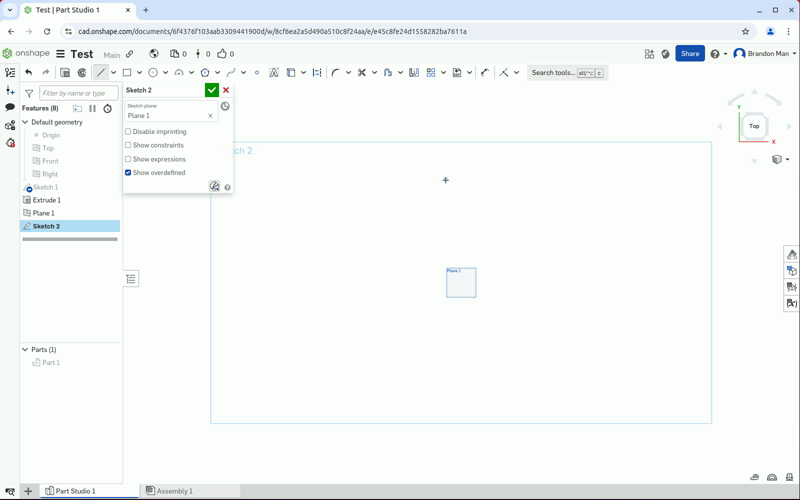
mouse_move(475, 179)
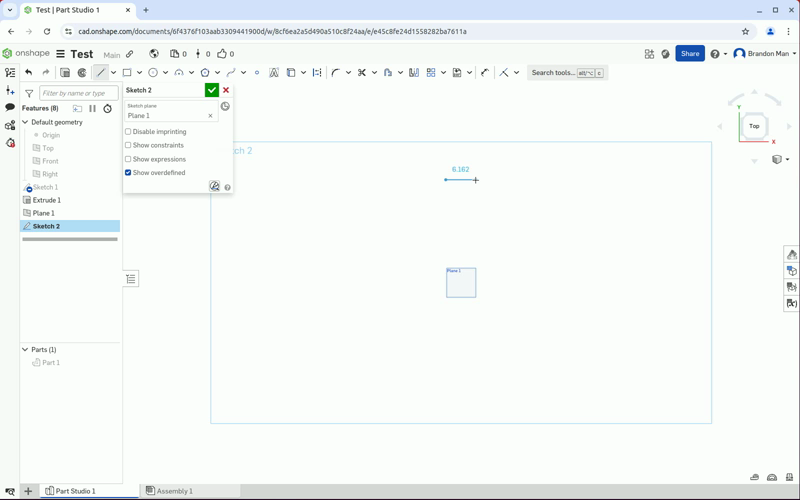
mouse_move(447, 191)
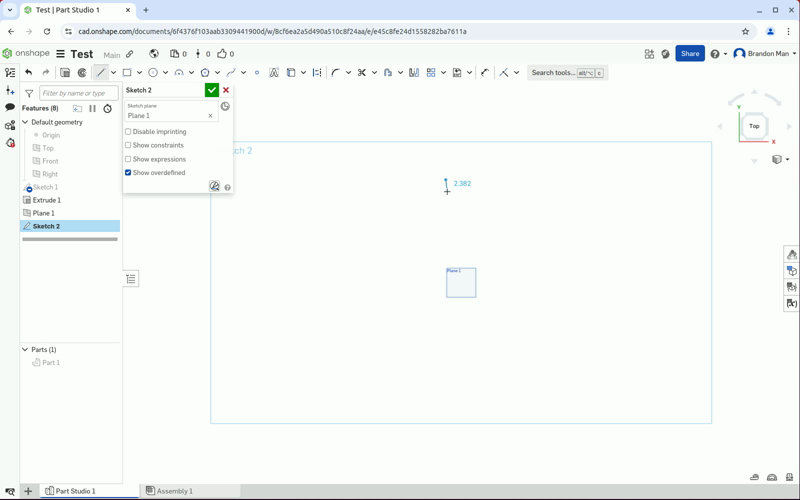
click(447, 191)
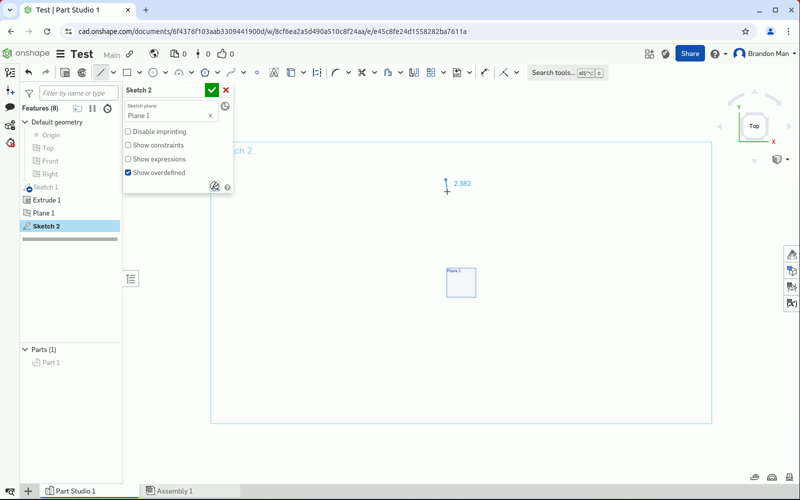
key_up(shift)
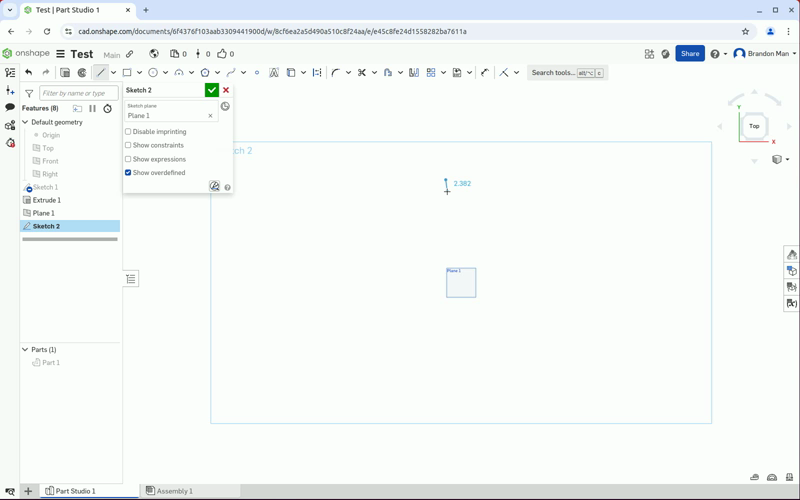
key(esc)
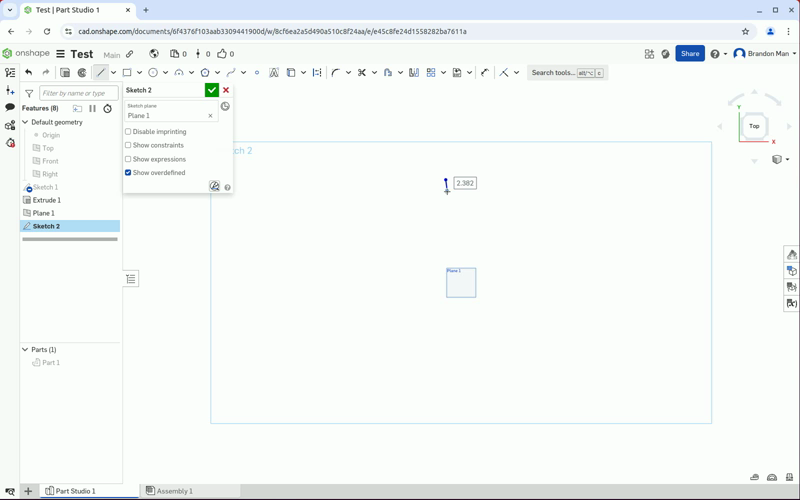
key(a)
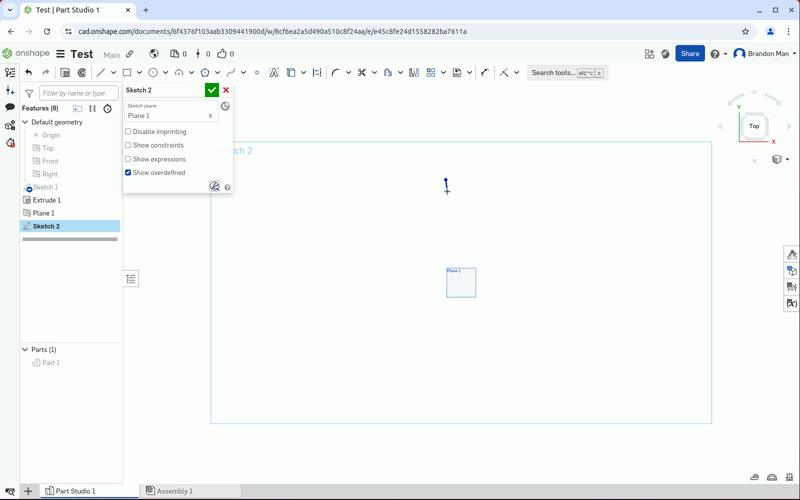
mouse_move(447, 191)
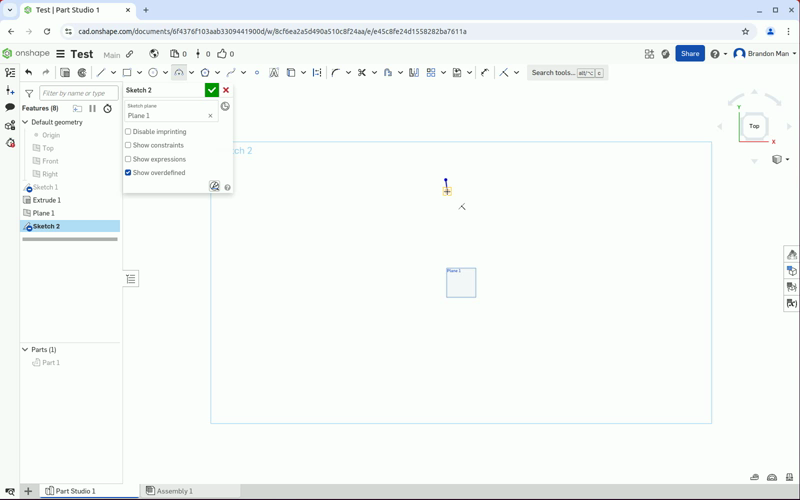
click(447, 191)
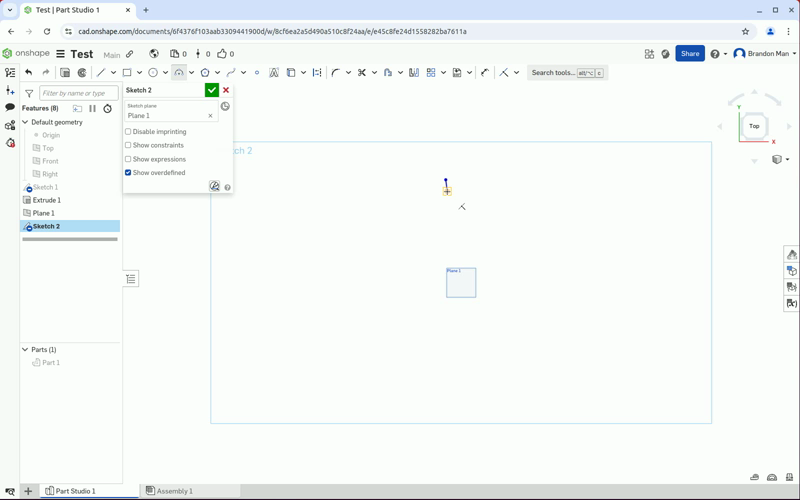
key_down(shift)
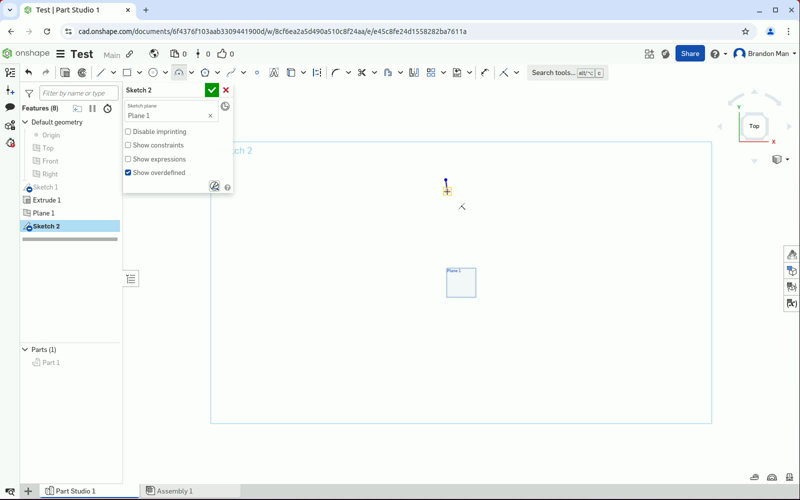
mouse_move(475, 191)
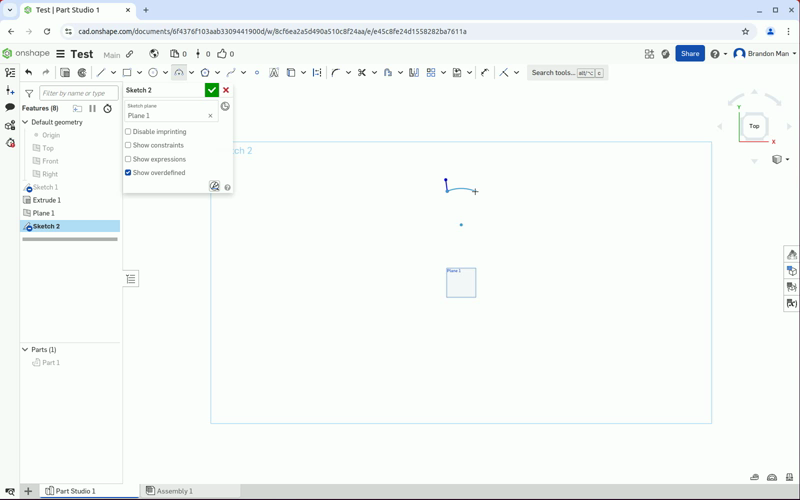
click(475, 191)
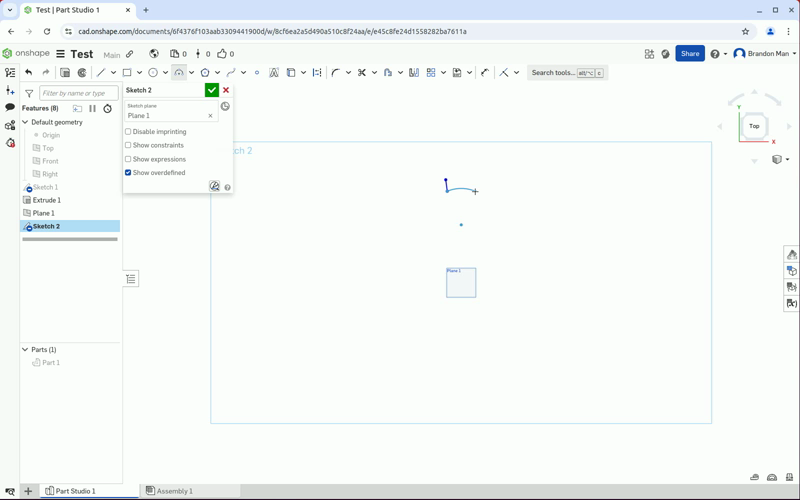
mouse_move(461, 190)
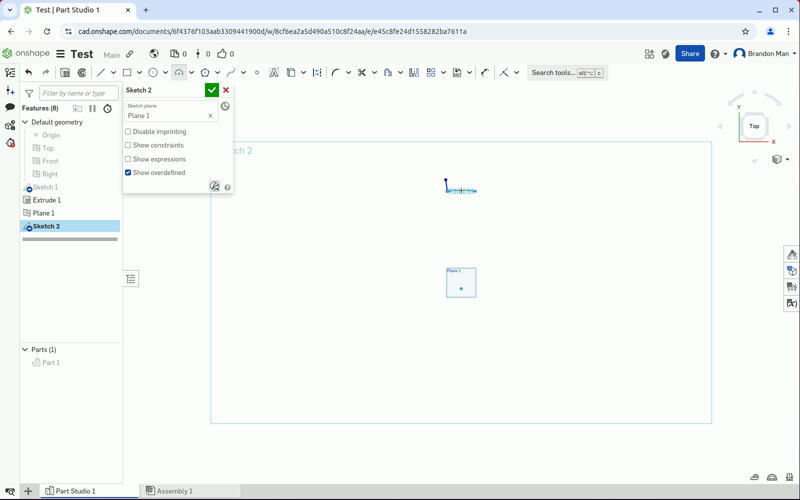
click(461, 190)
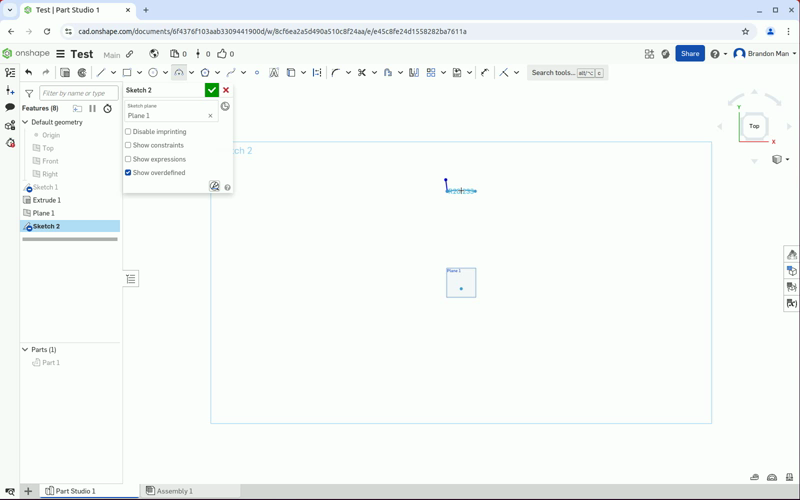
key_up(shift)
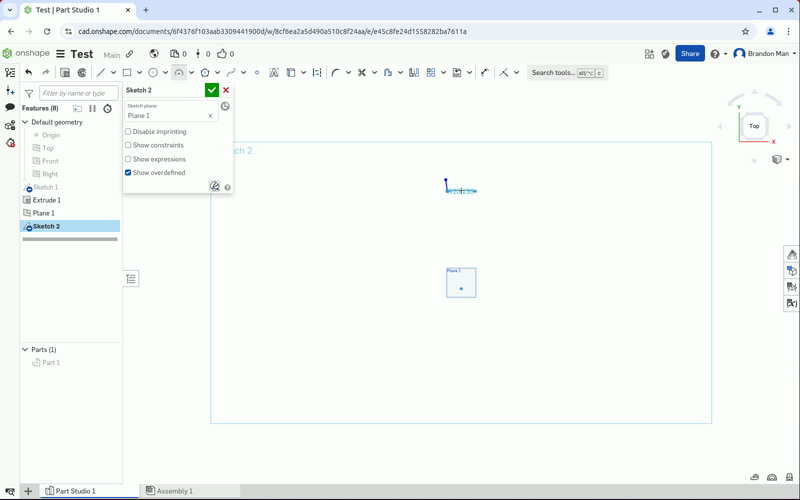
key(esc)
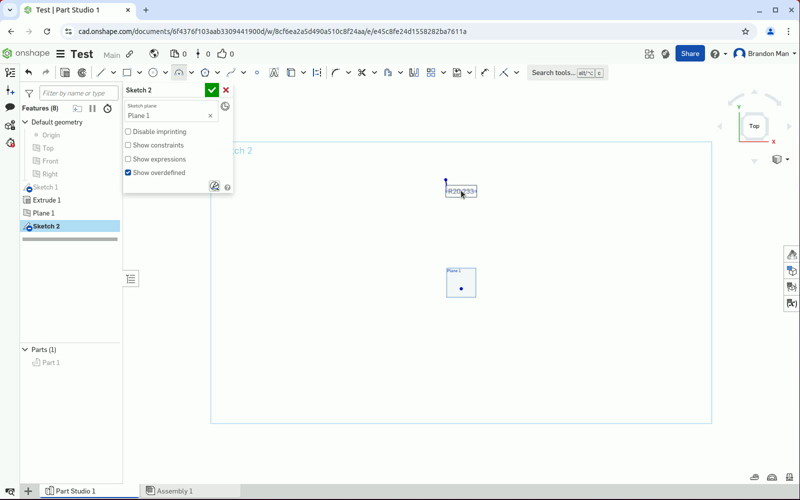
key(l)
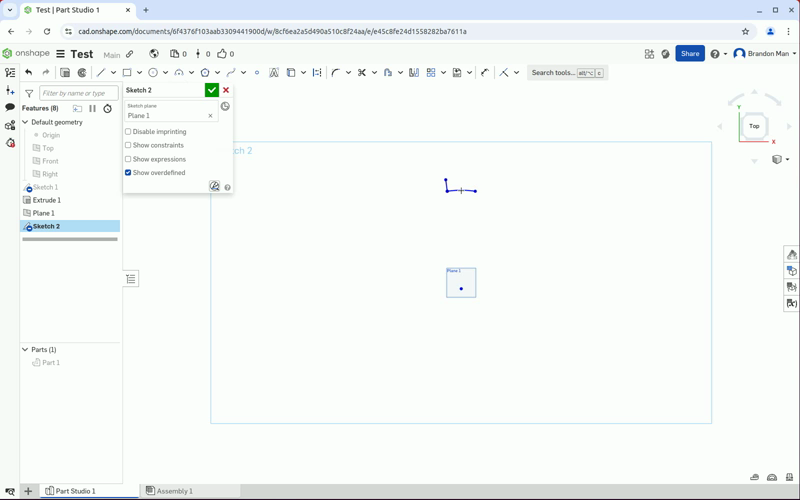
mouse_move(475, 191)
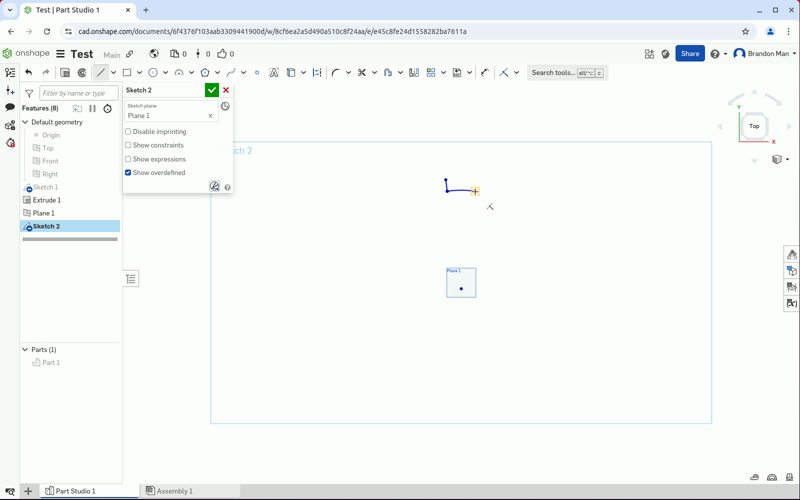
click(475, 191)
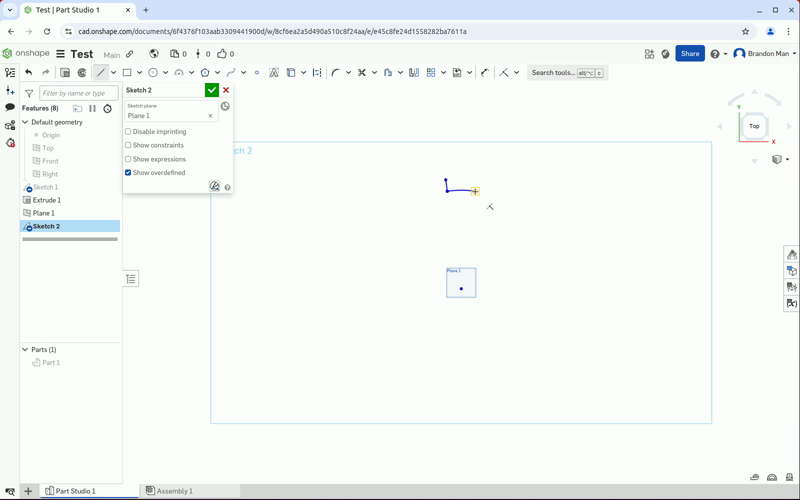
key_down(shift)
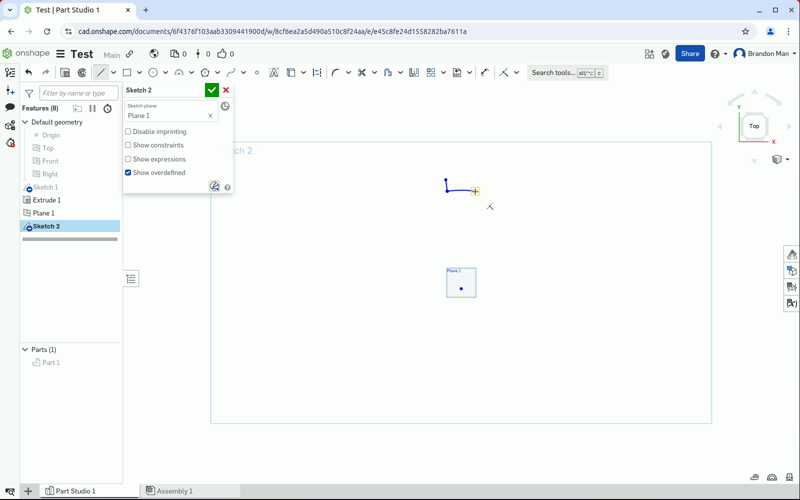
mouse_move(505, 191)
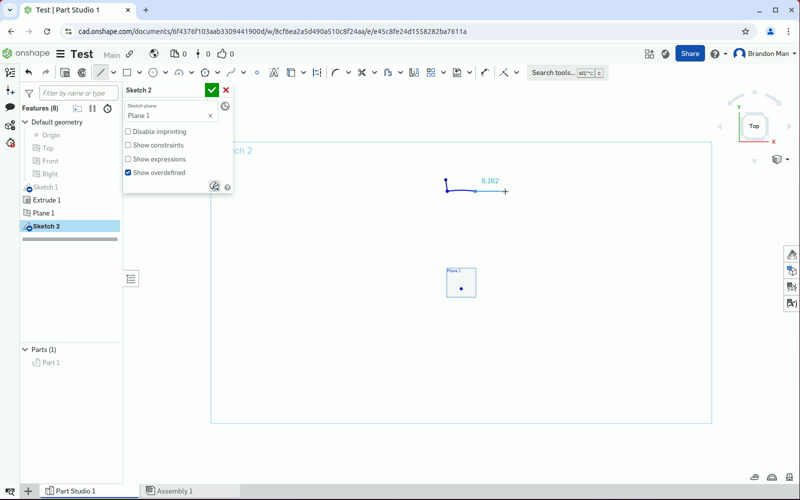
mouse_move(476, 179)
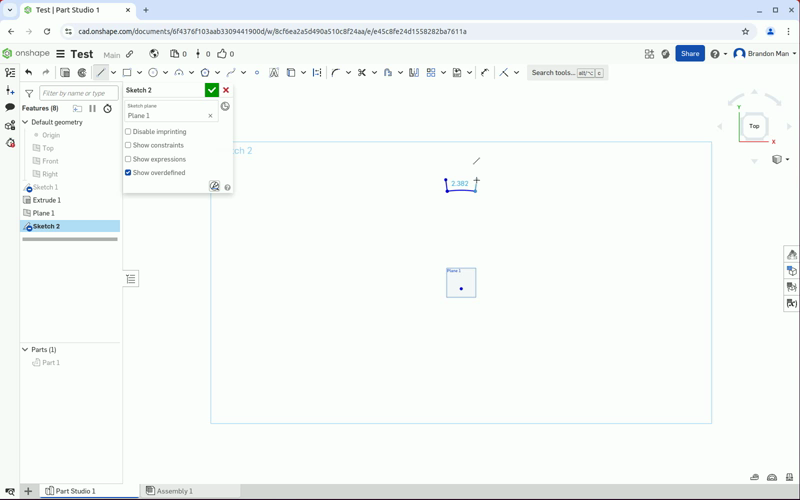
click(476, 179)
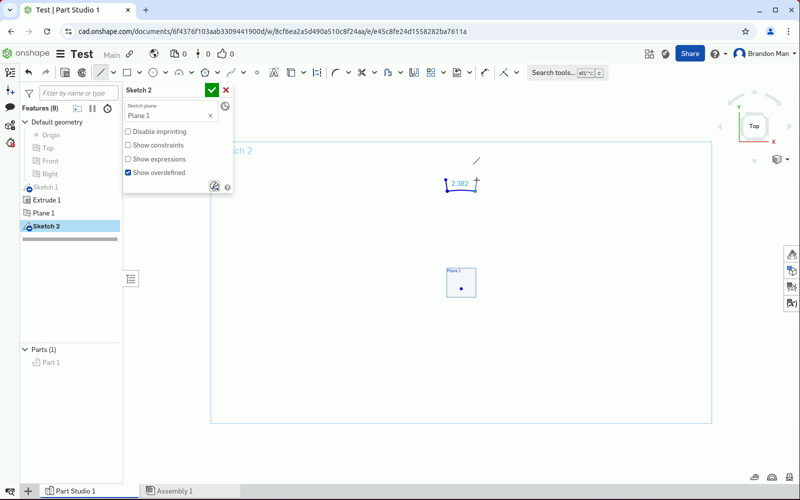
key_up(shift)
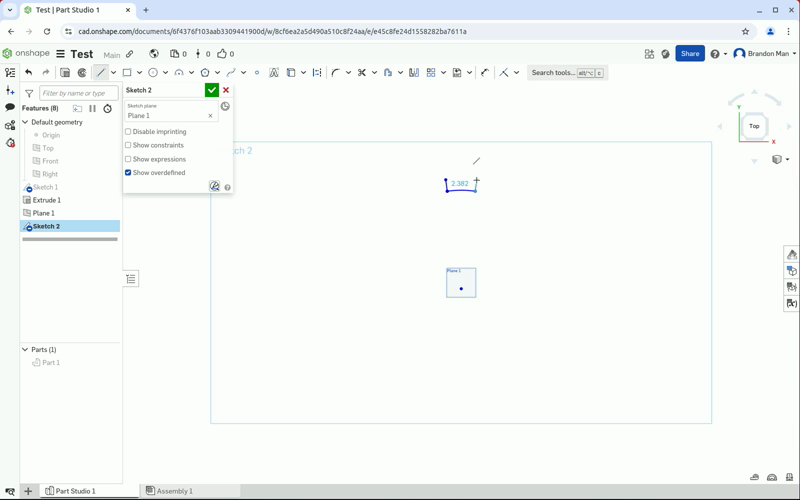
key(esc)
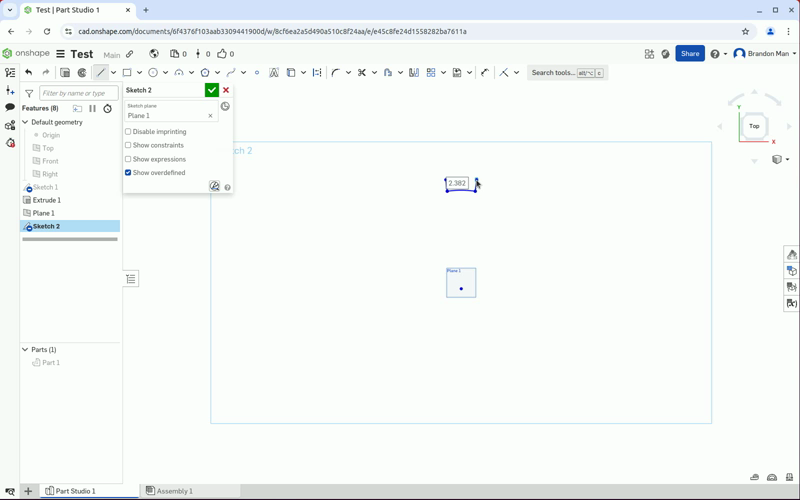
key(a)
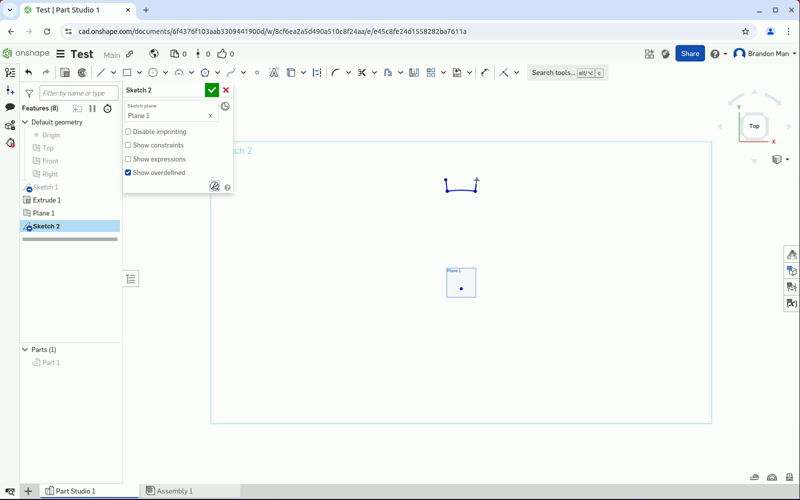
mouse_move(476, 179)
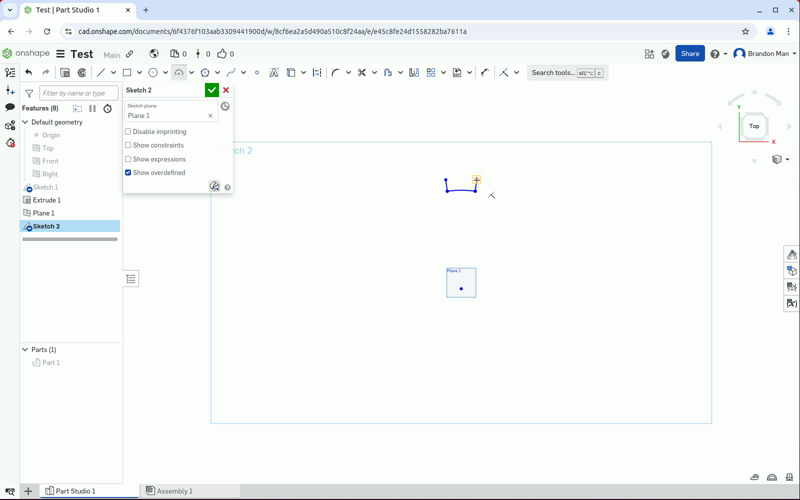
click(476, 179)
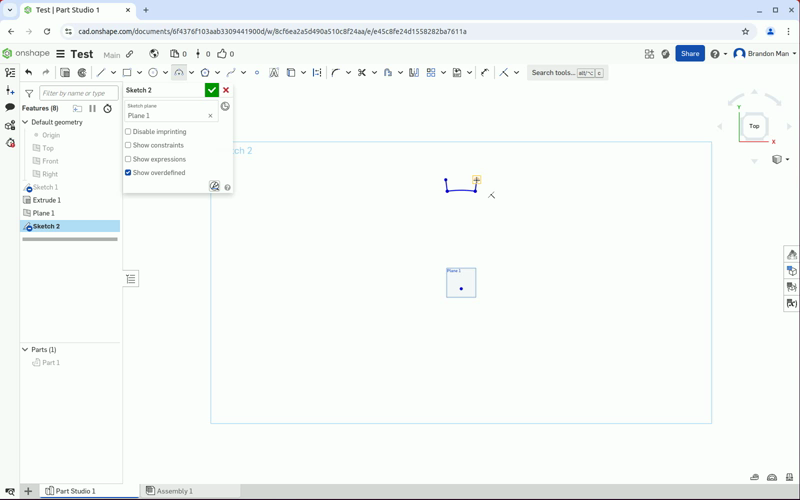
mouse_move(445, 179)
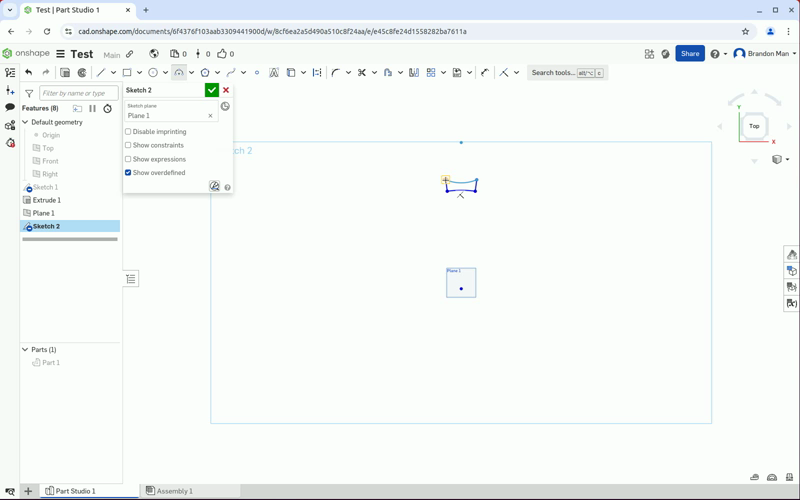
click(445, 179)
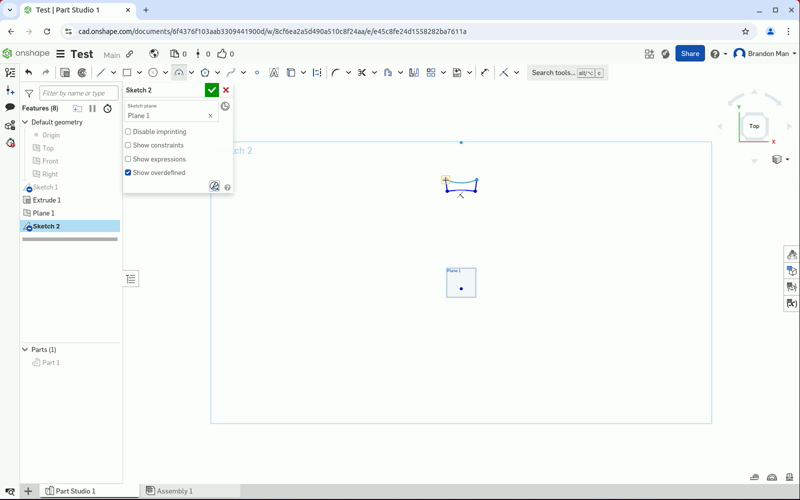
key_down(shift)
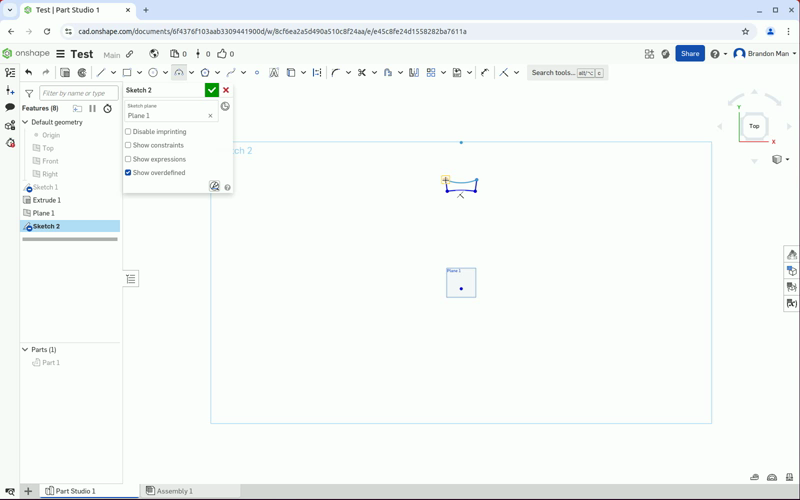
mouse_move(461, 178)
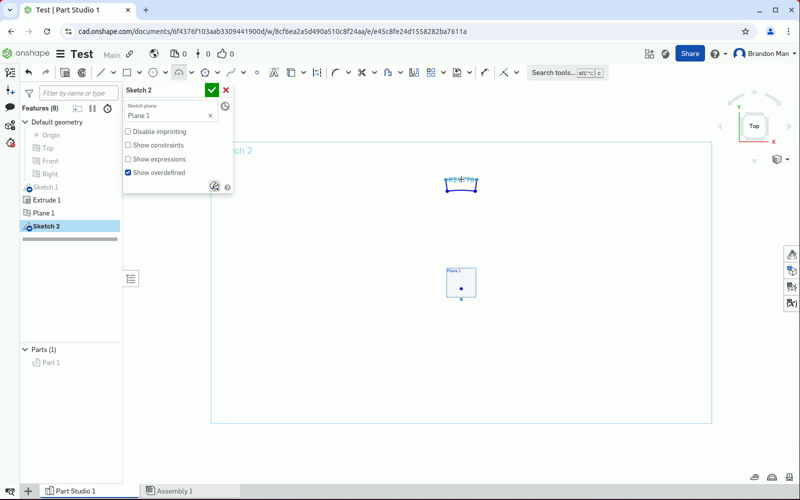
click(461, 178)
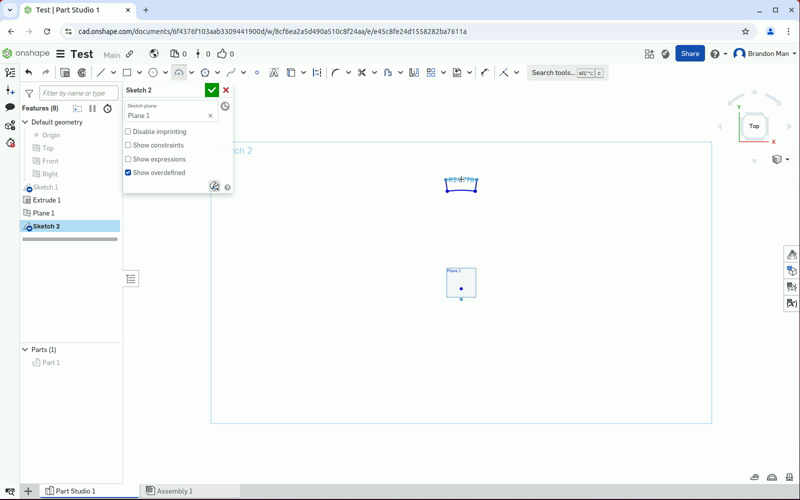
key_up(shift)
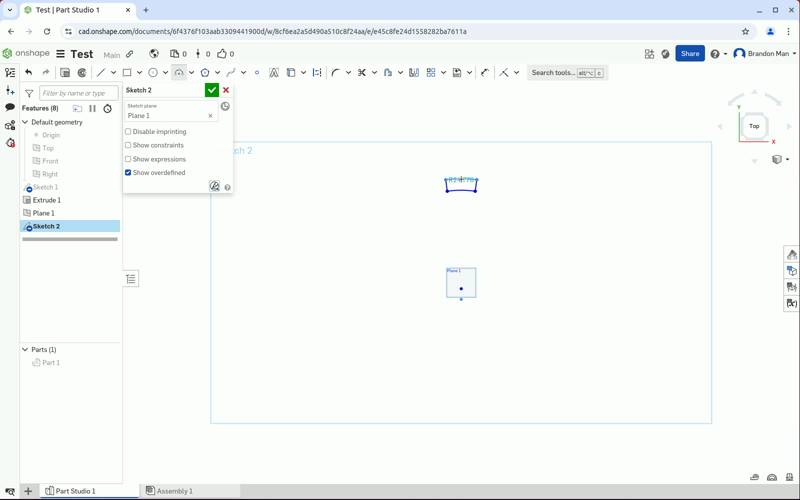
key(esc)
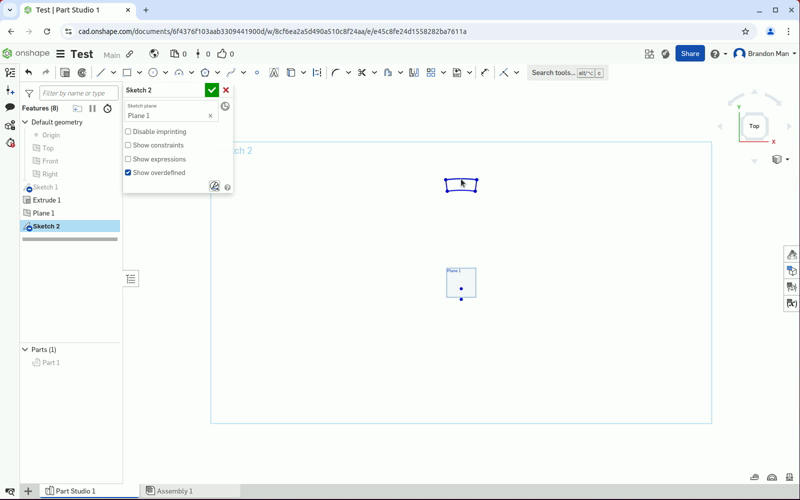
mouse_move(464, 188)
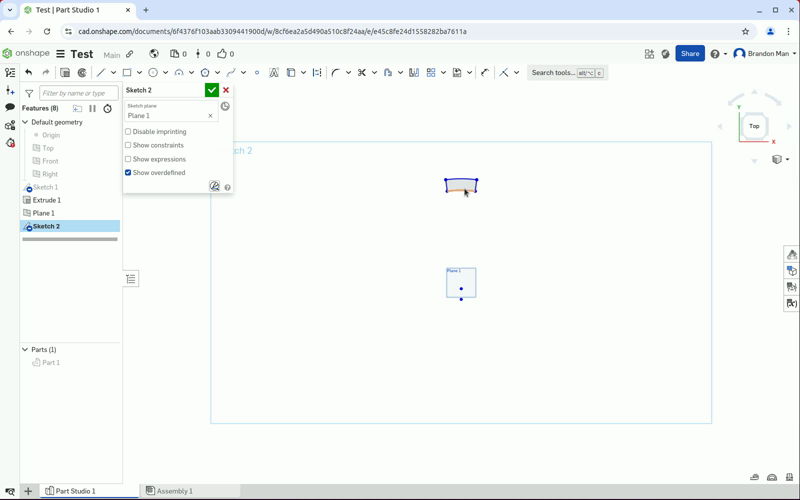
scroll(6)
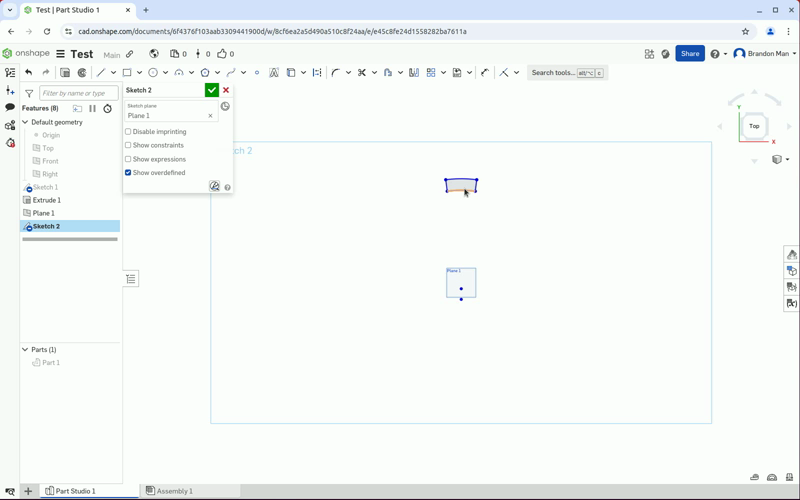
scroll(6)
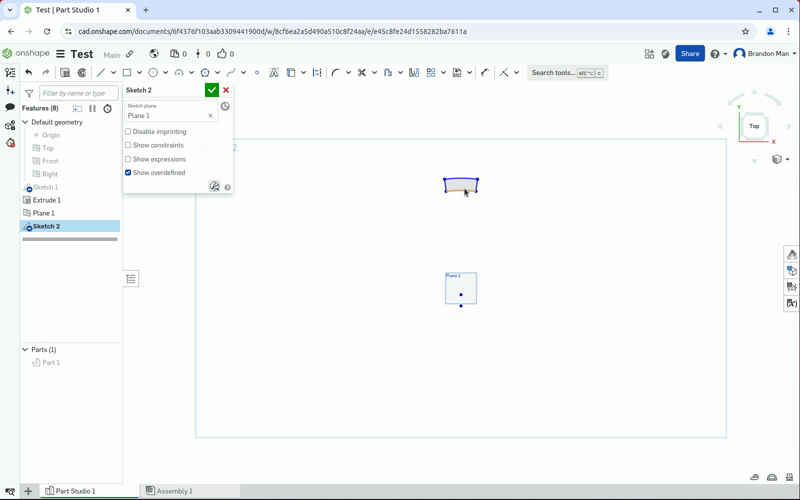
scroll(6)
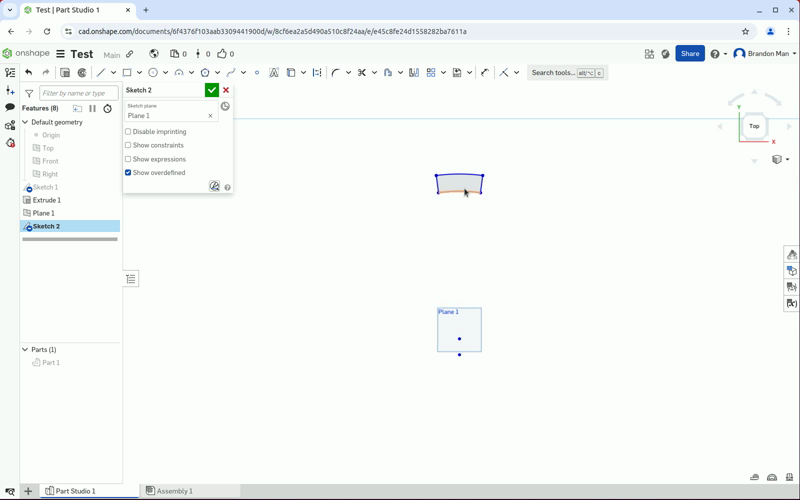
scroll(6)
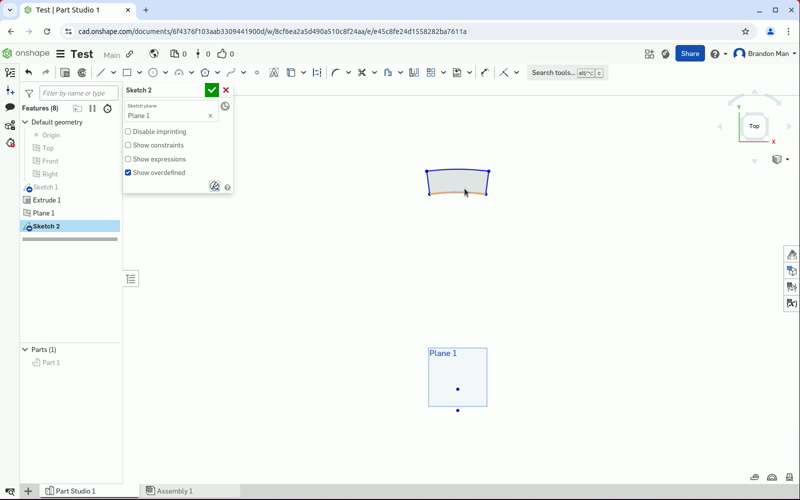
scroll(6)
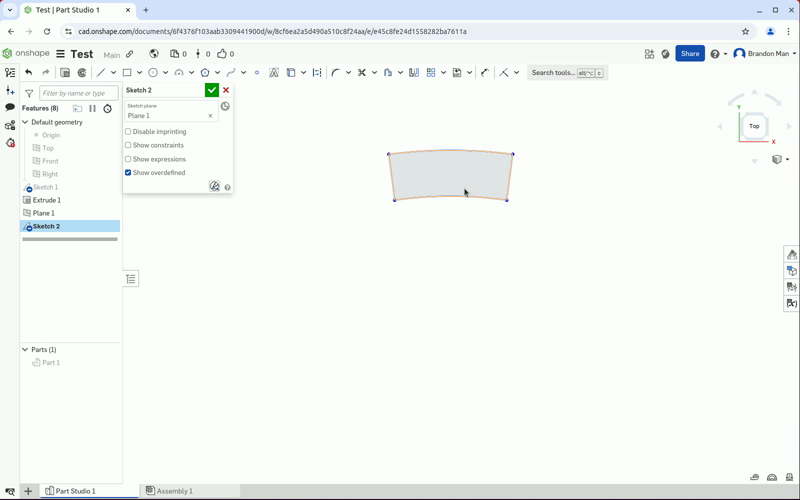
scroll(6)
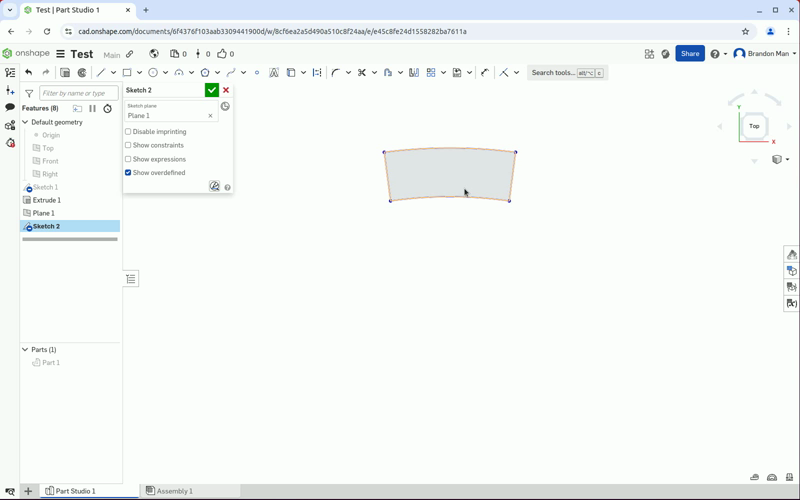
scroll(6)
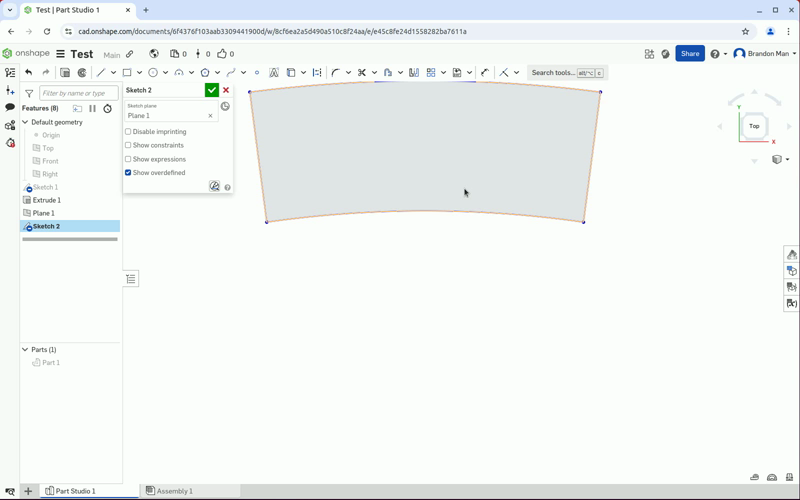
click(464, 188)
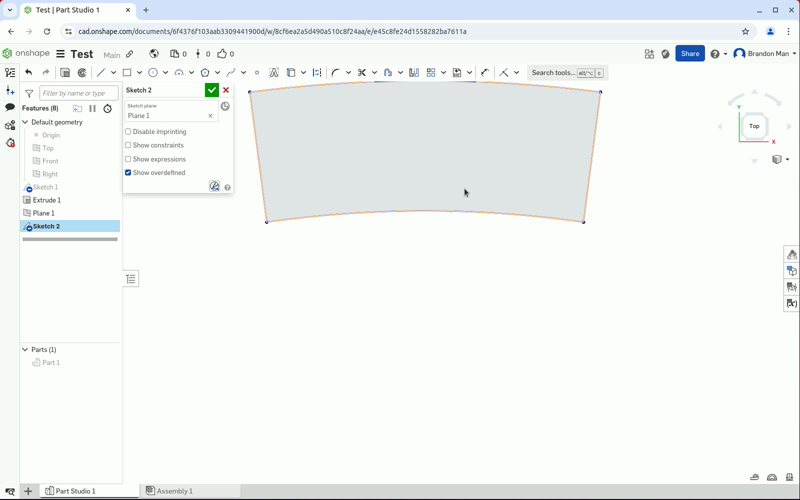
scroll(-6)
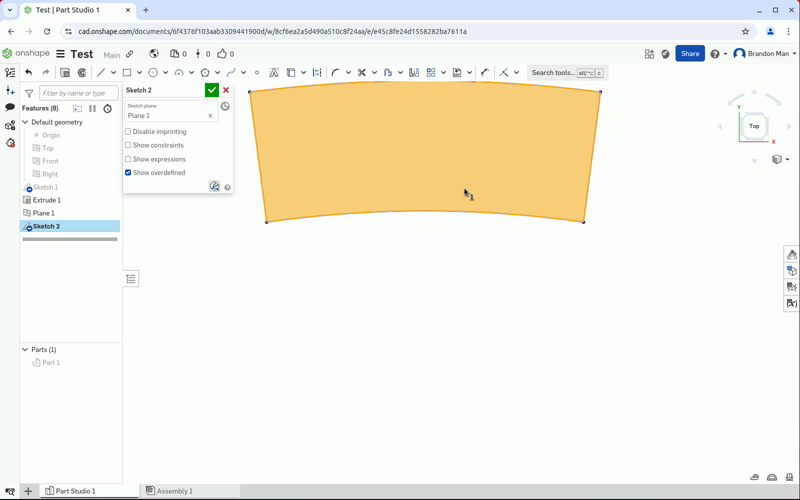
scroll(-6)
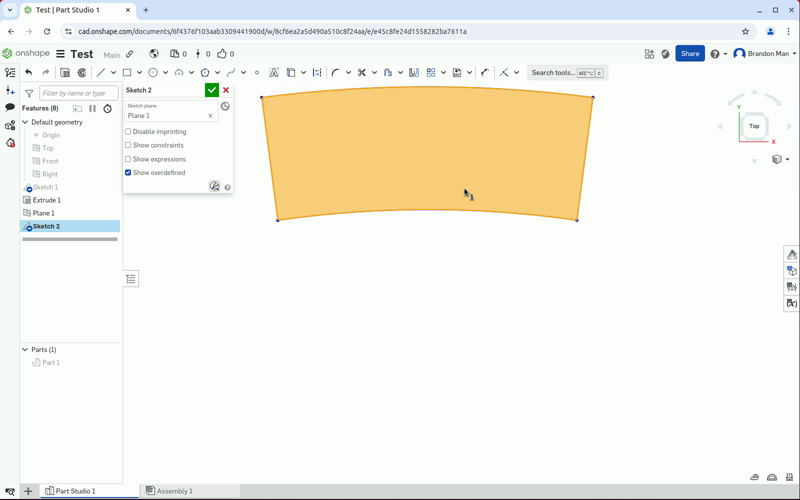
scroll(-6)
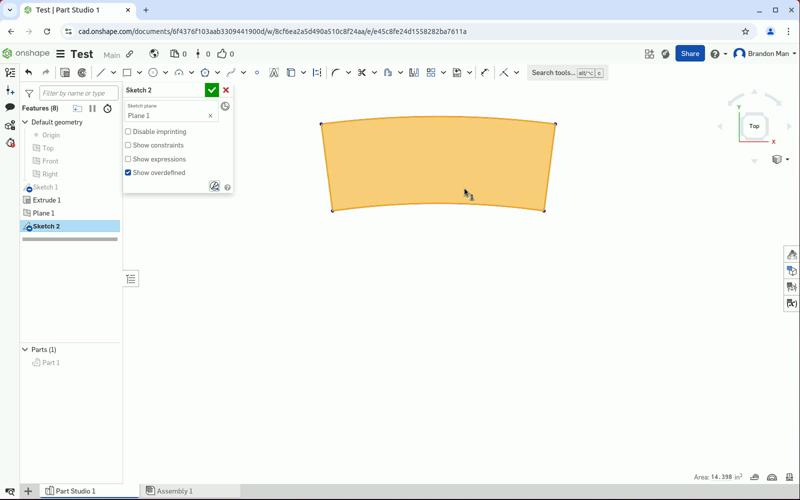
scroll(-6)
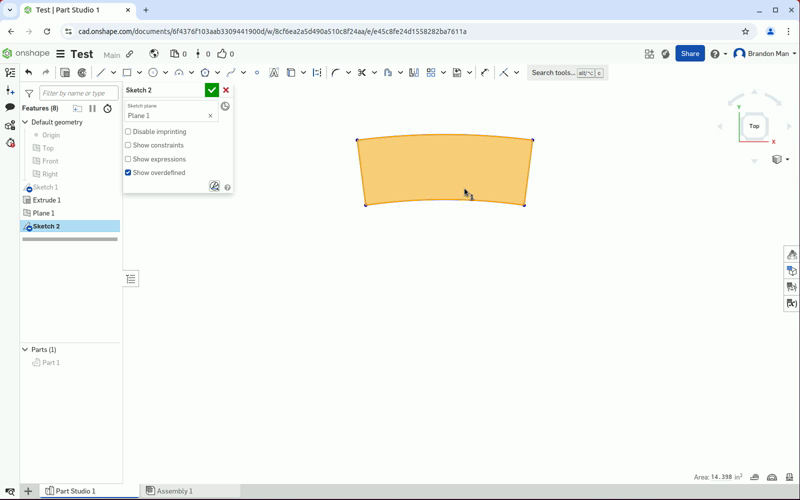
scroll(-6)
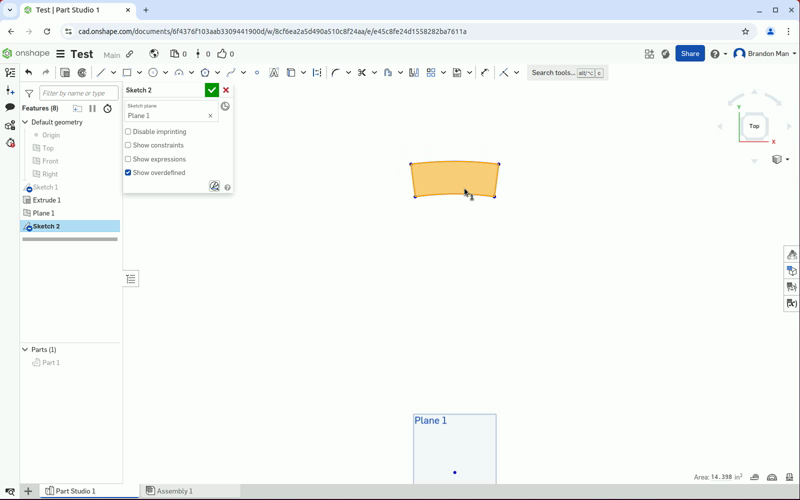
scroll(-6)
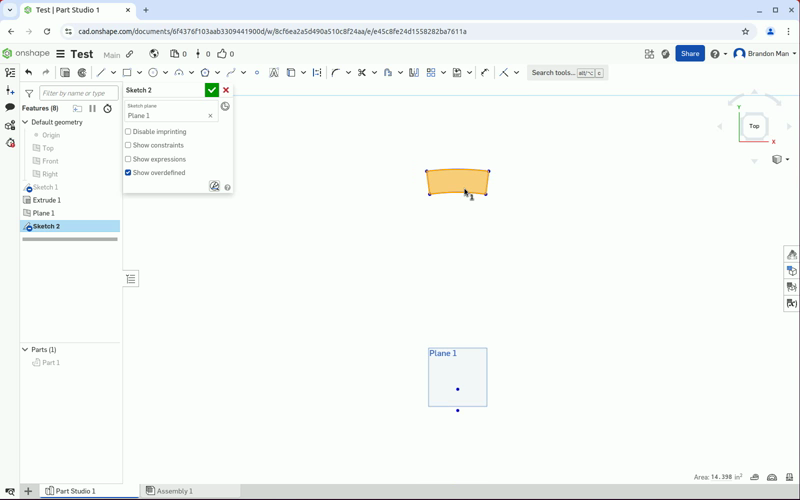
scroll(-6)
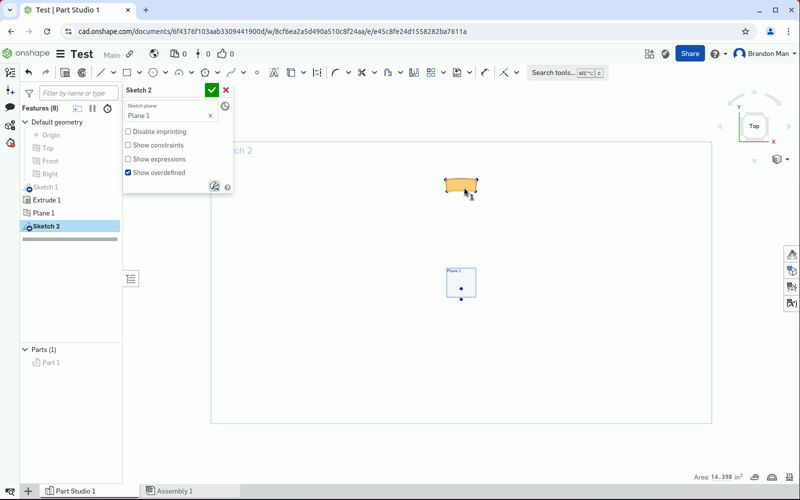
mouse_move(73, 352)
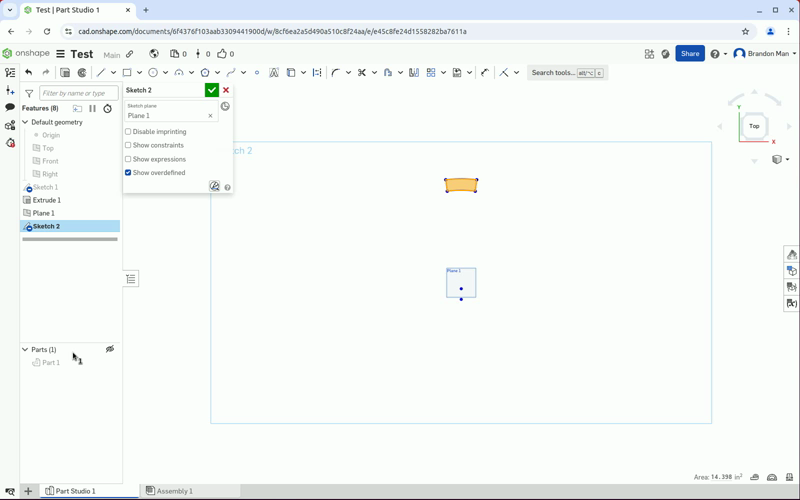
key(shift+y)
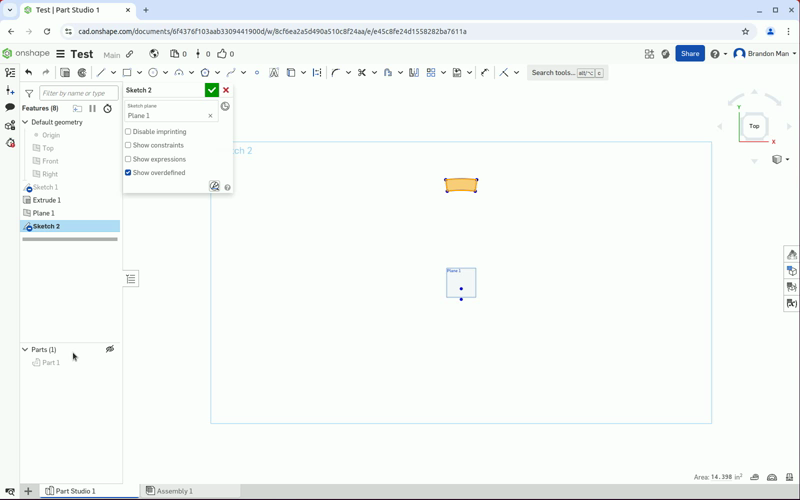
key(shift+e)
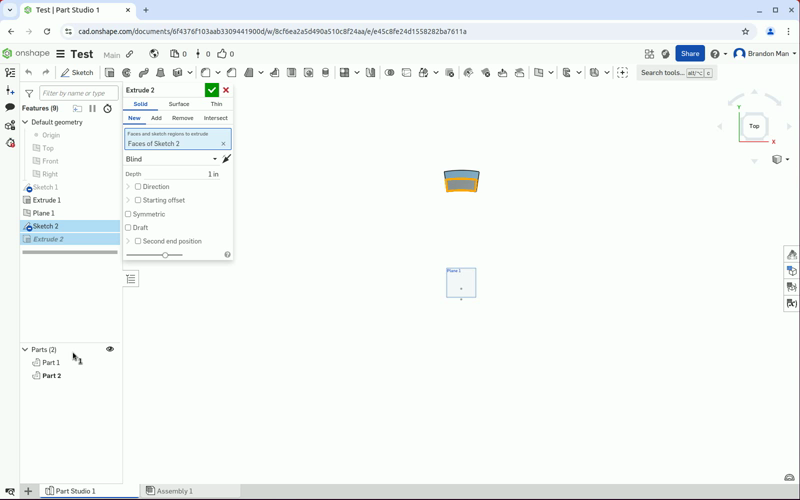
mouse_move(143, 106)
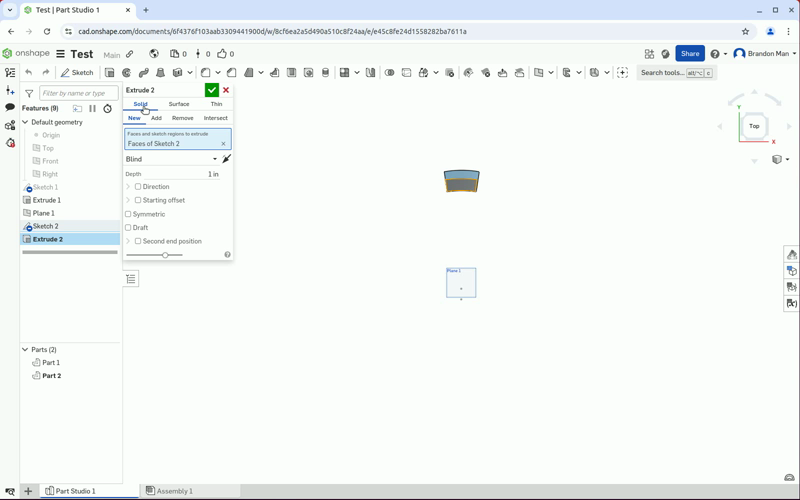
click(143, 106)
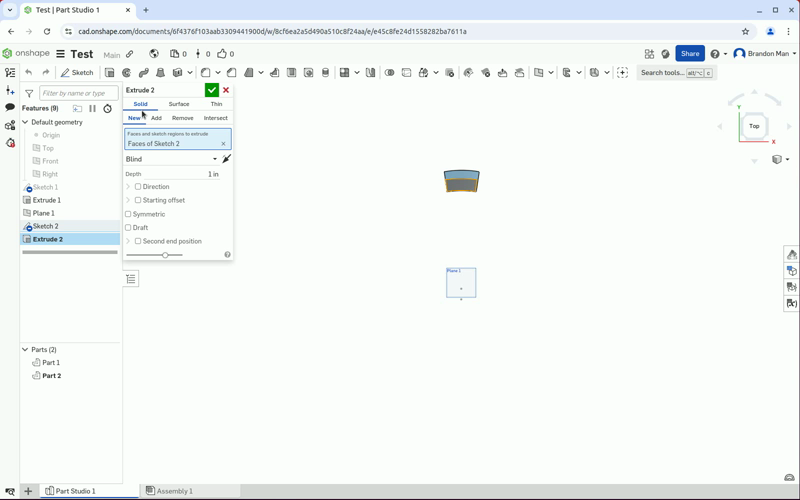
mouse_move(137, 120)
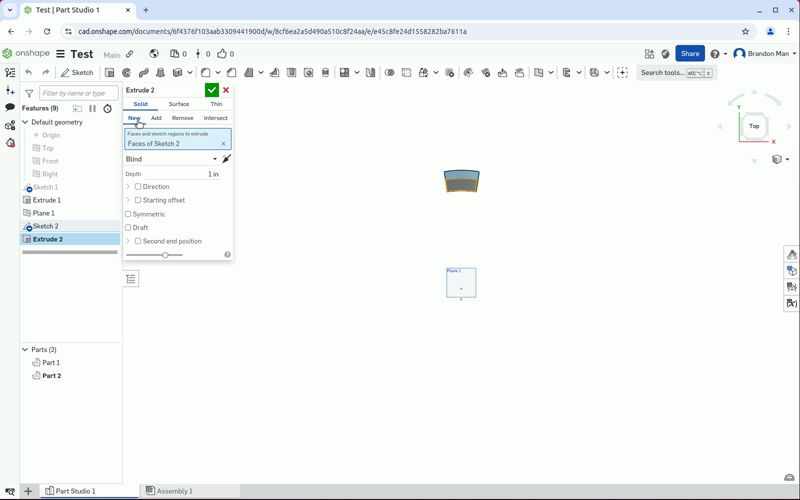
click(137, 120)
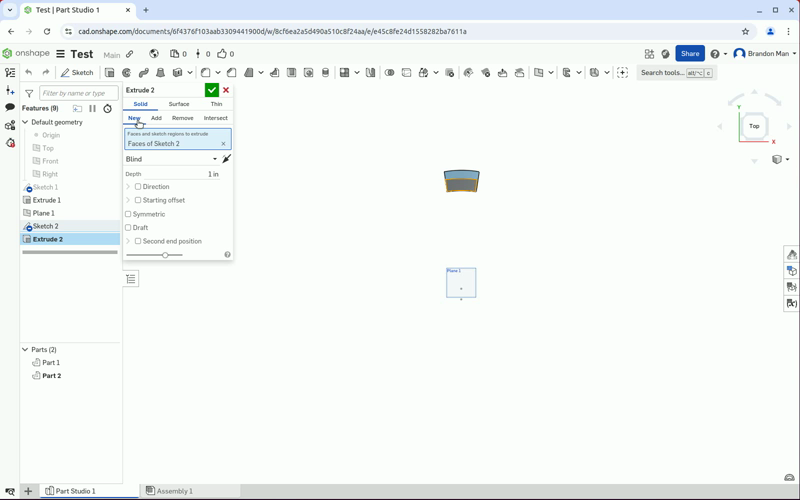
key(tab, 4)
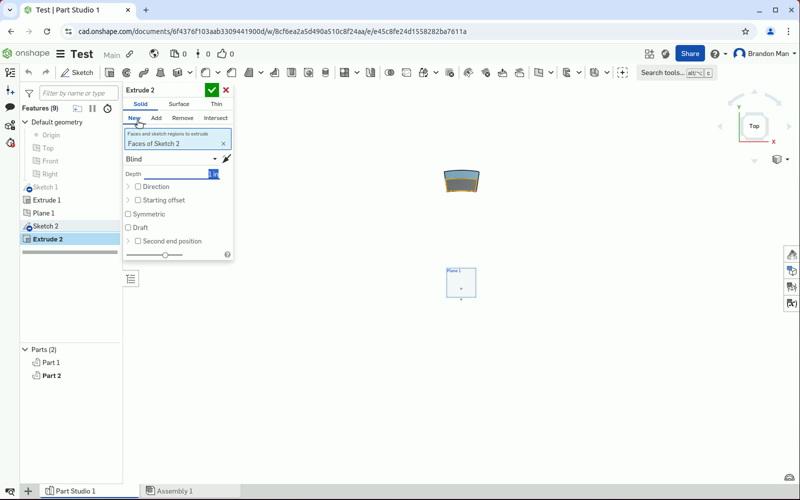
text(0.963)
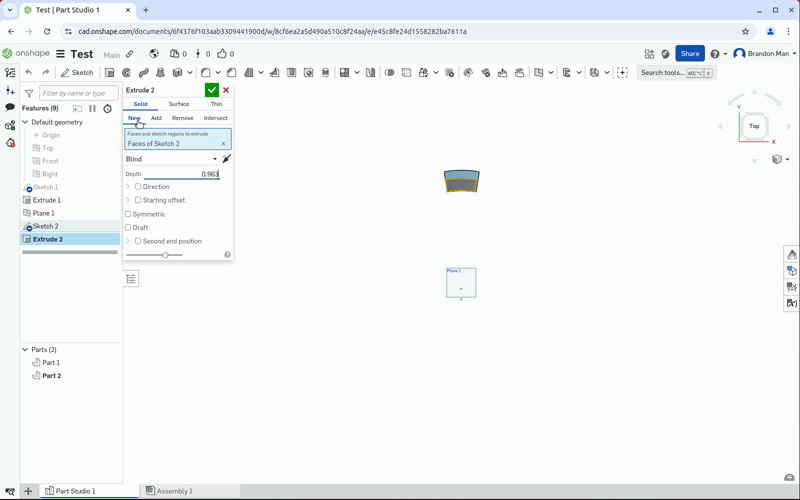
key(enter)
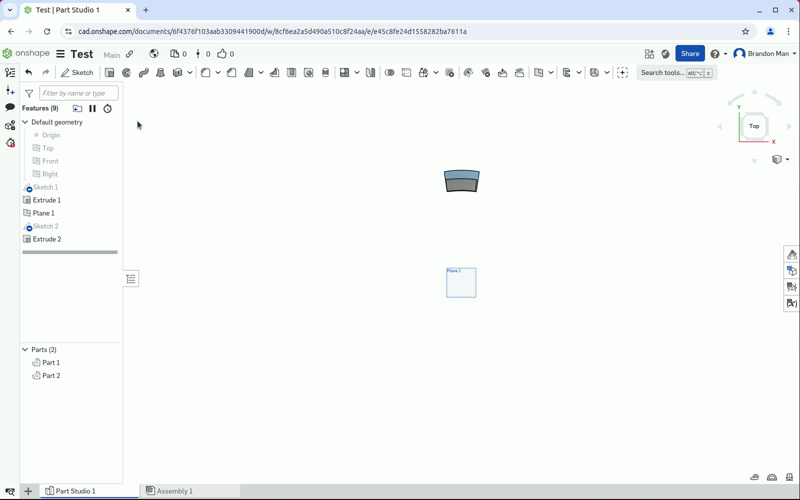
key(shift+h)
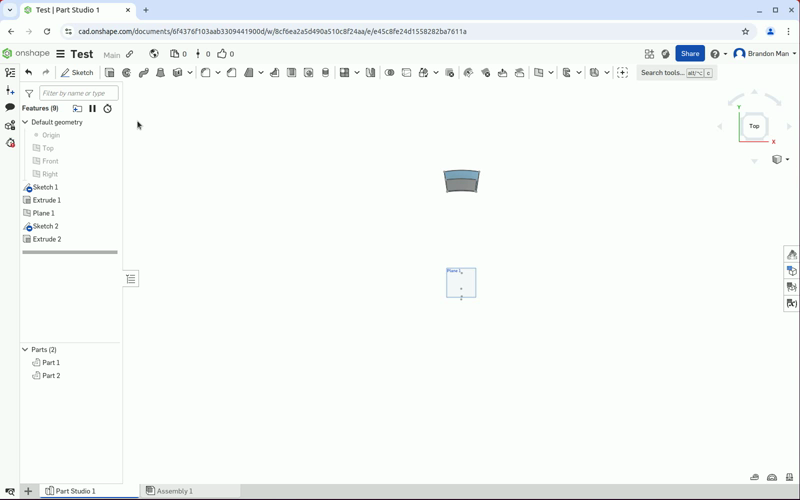
key(shift+h)
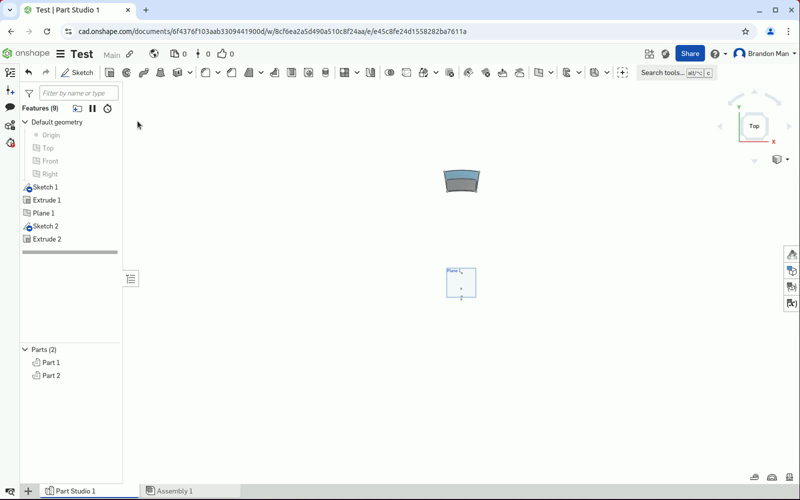
key(shift+7)
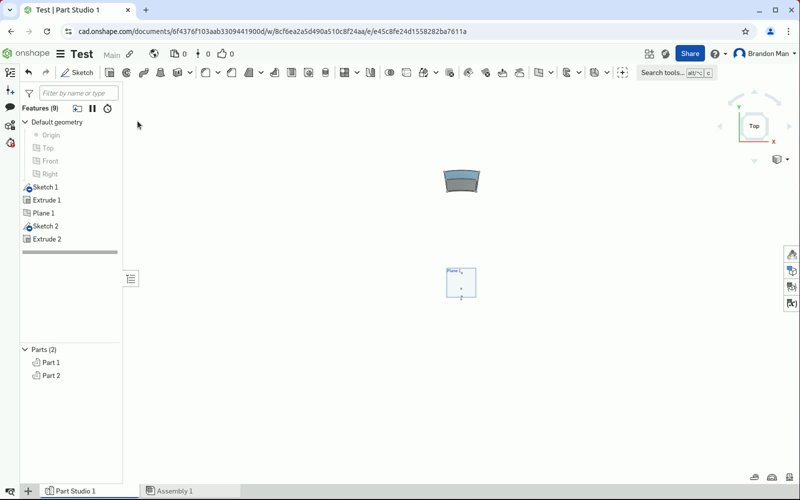
key(up, 3)
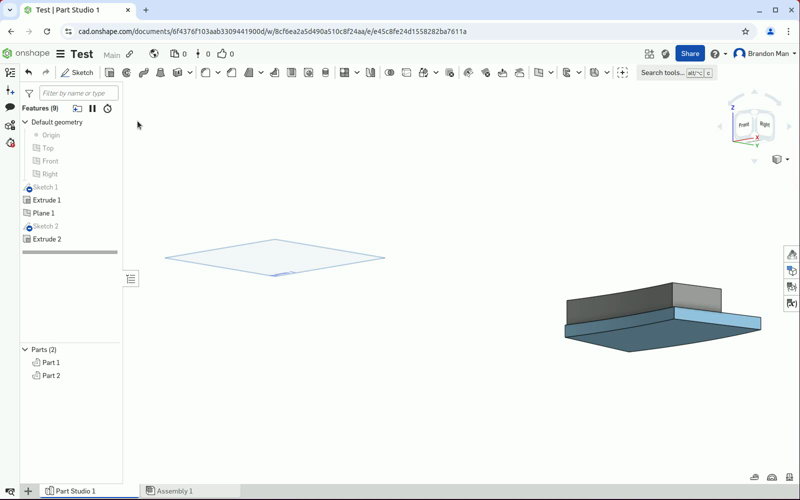
key(left, 3)
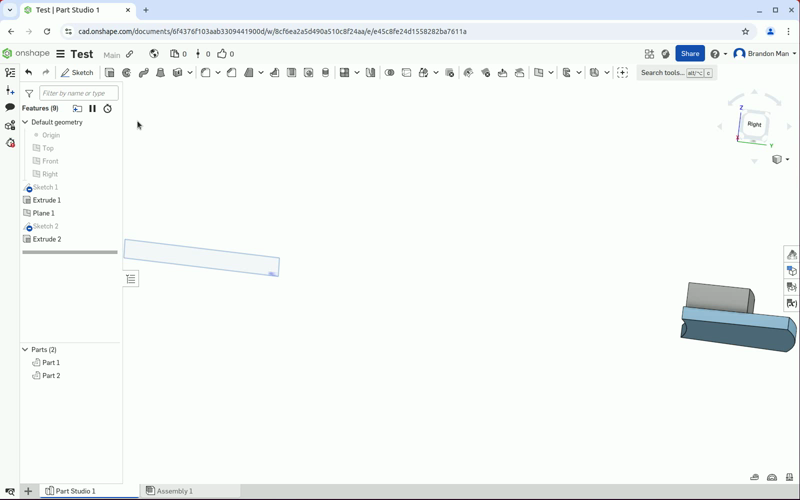
key(right, 3)
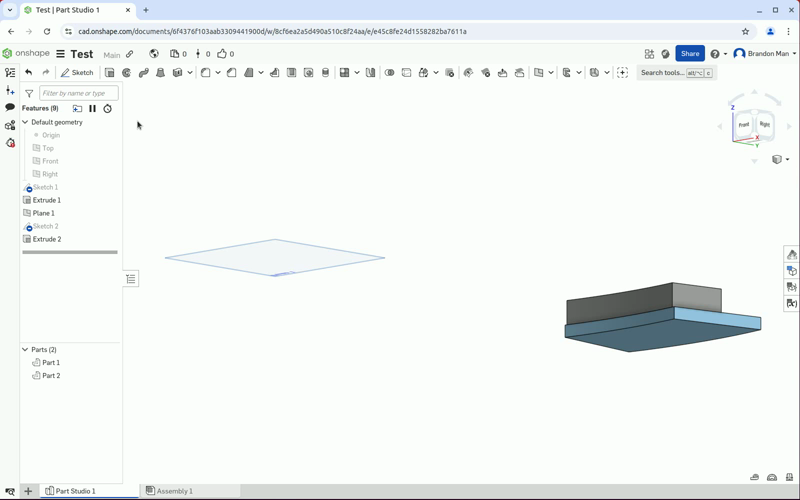
key(down, 3)
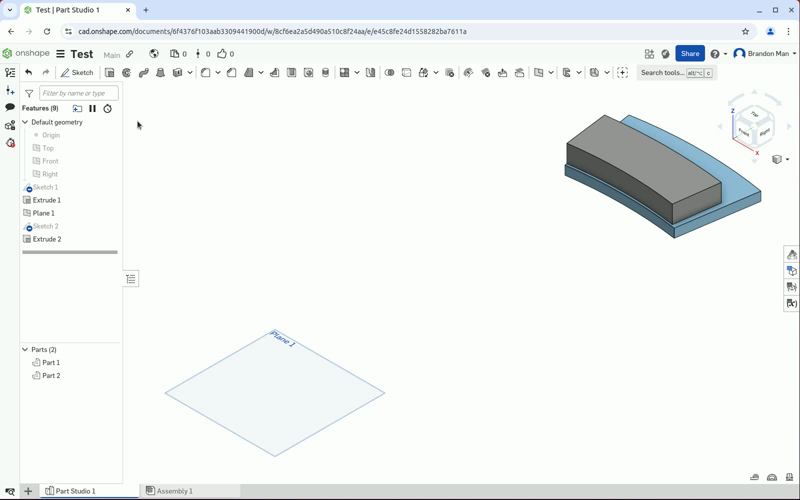
mouse_move(73, 189)
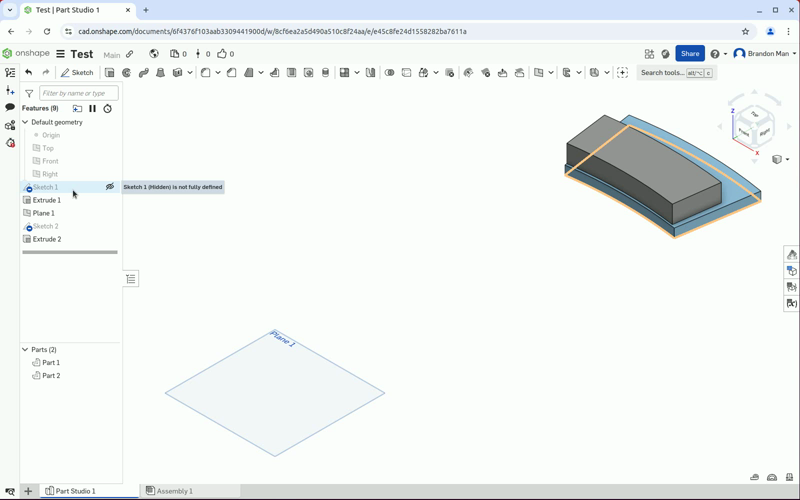
click(73, 189)